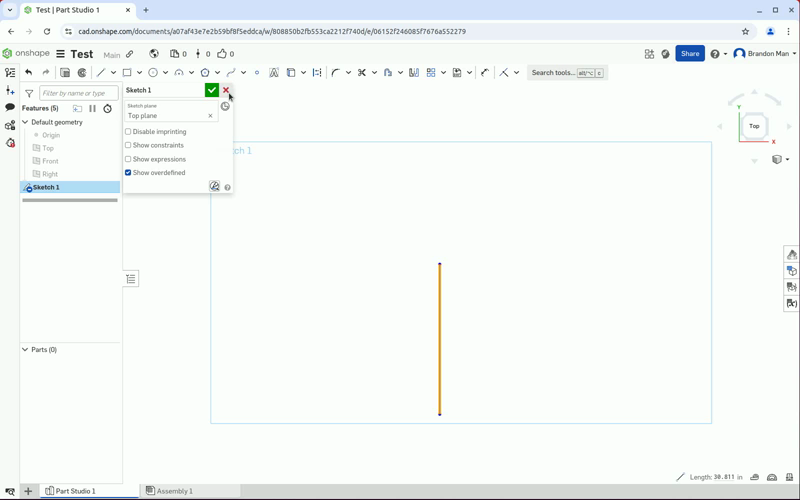
key(shift+h)
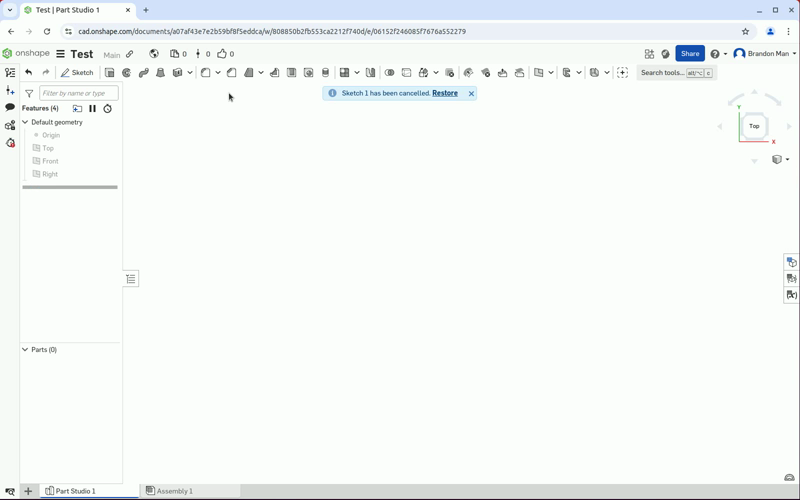
mouse_move(73, 352)
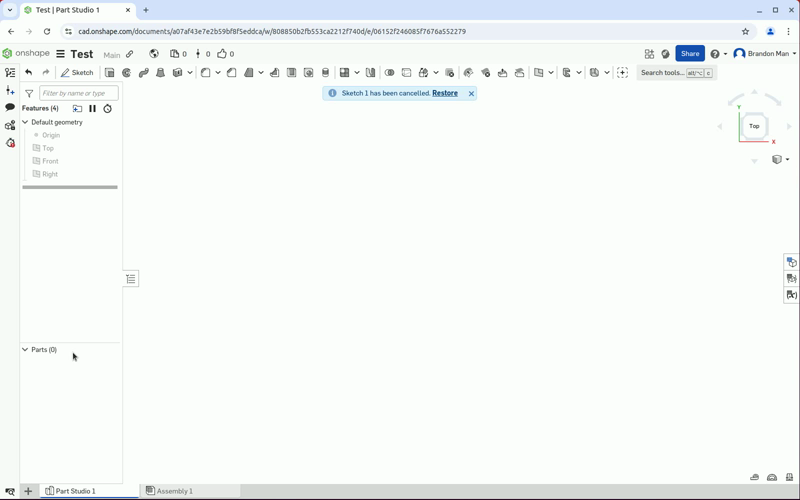
key(y)
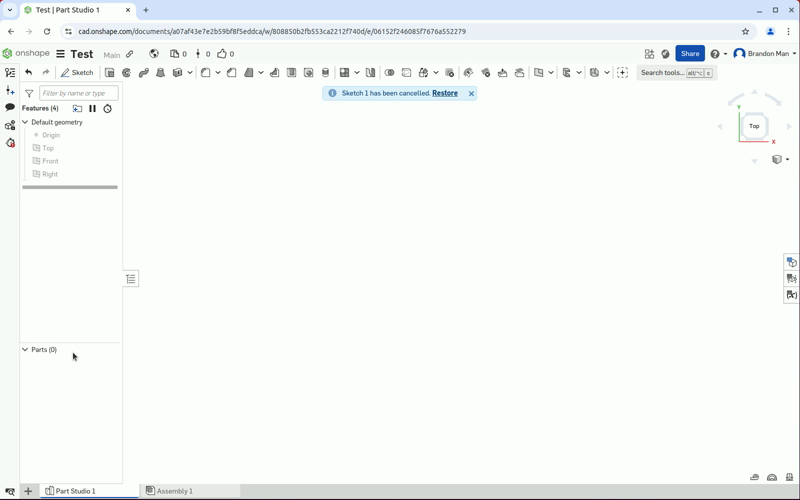
key(shift+p)
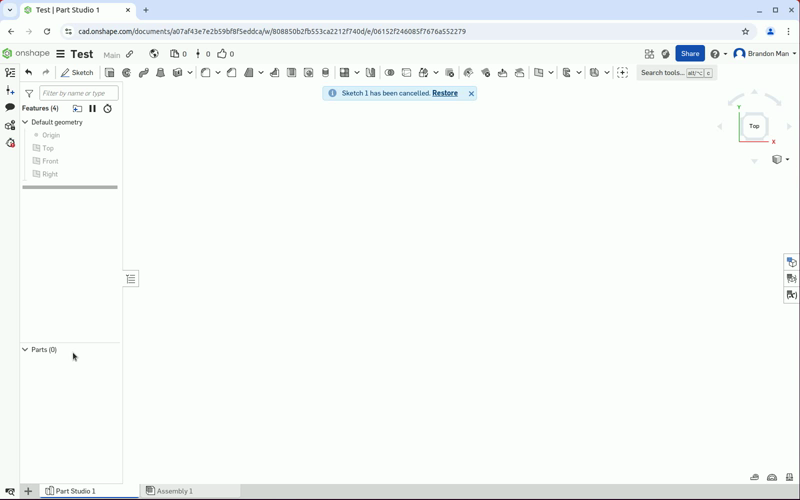
key(space)
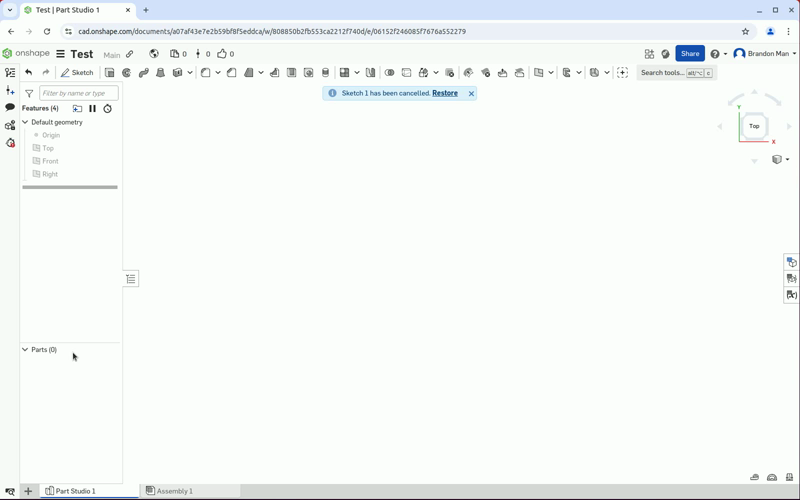
key_down(shift)
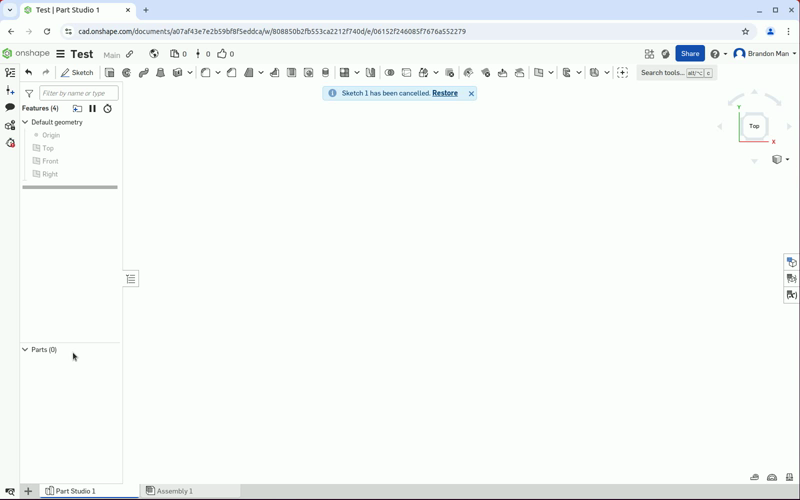
key(up)
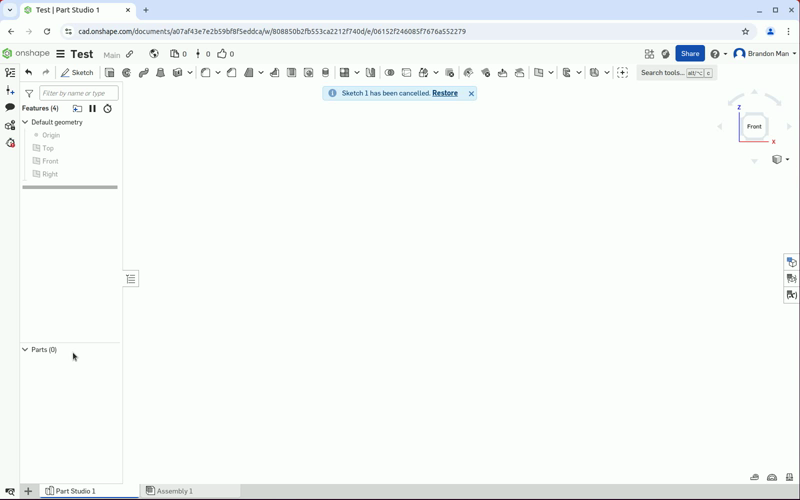
key_up(shift)
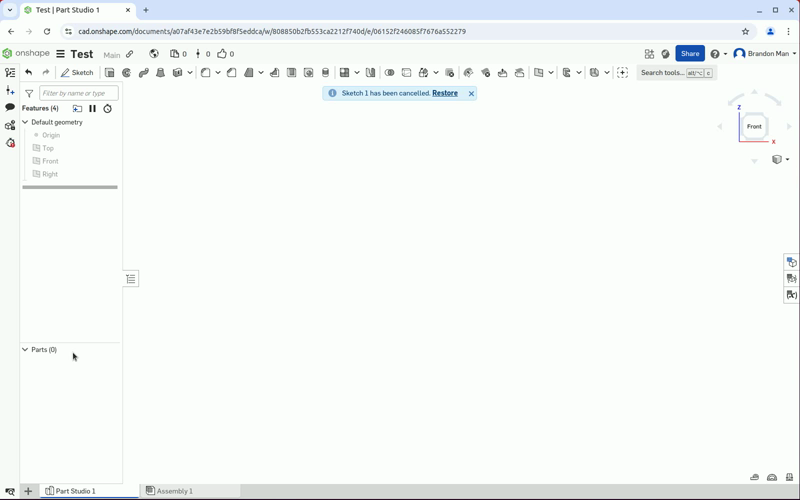
mouse_move(73, 352)
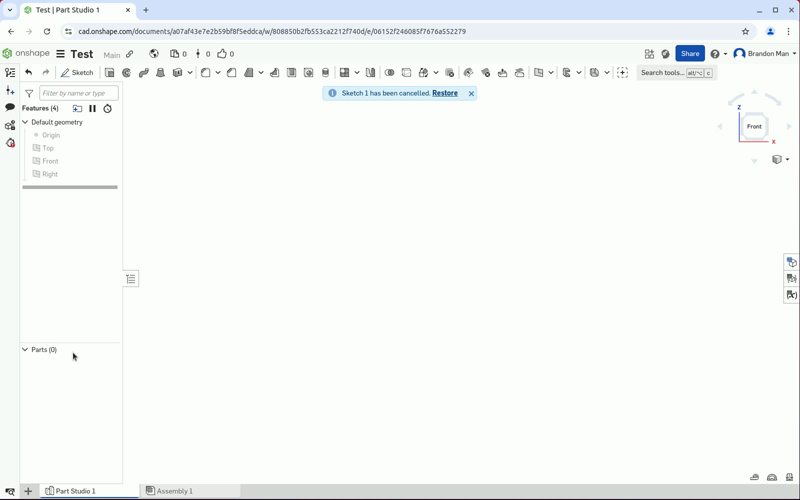
key(shift+y)
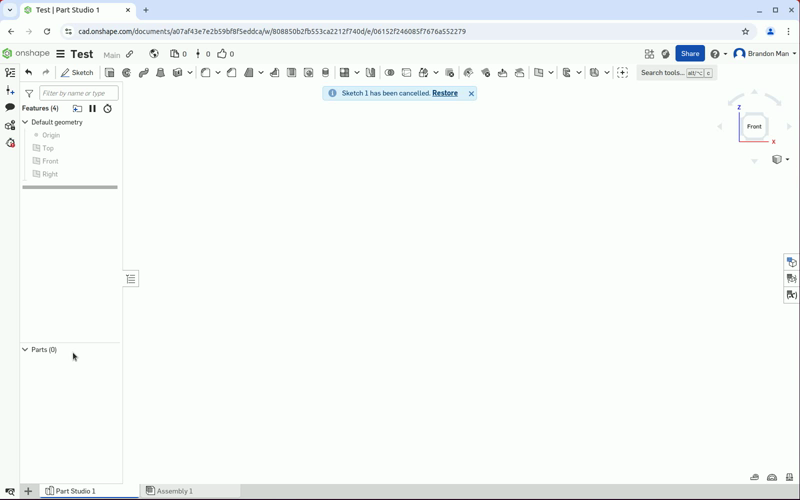
key(shift+s)
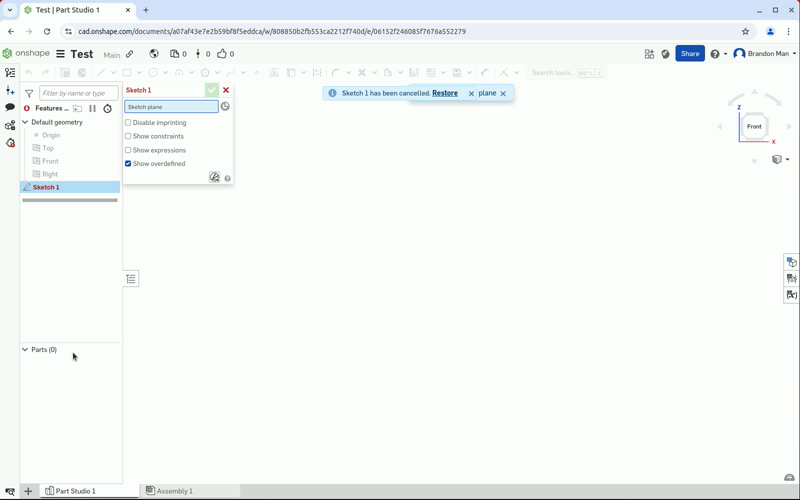
mouse_move(73, 163)
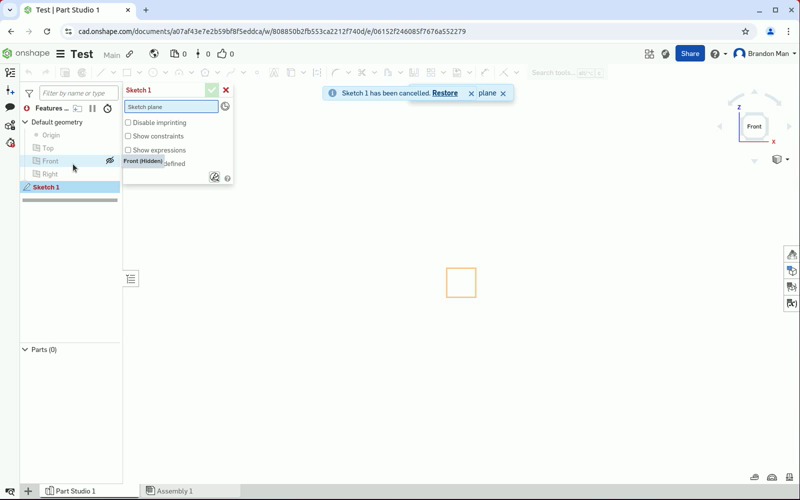
click(73, 163)
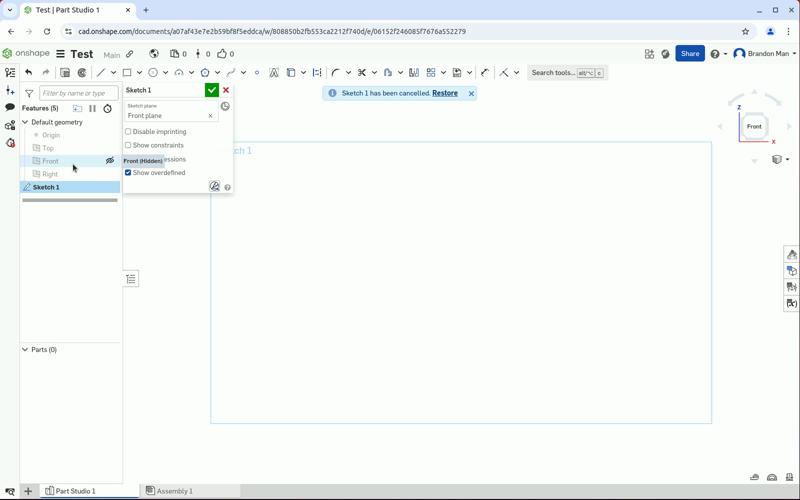
mouse_move(73, 352)
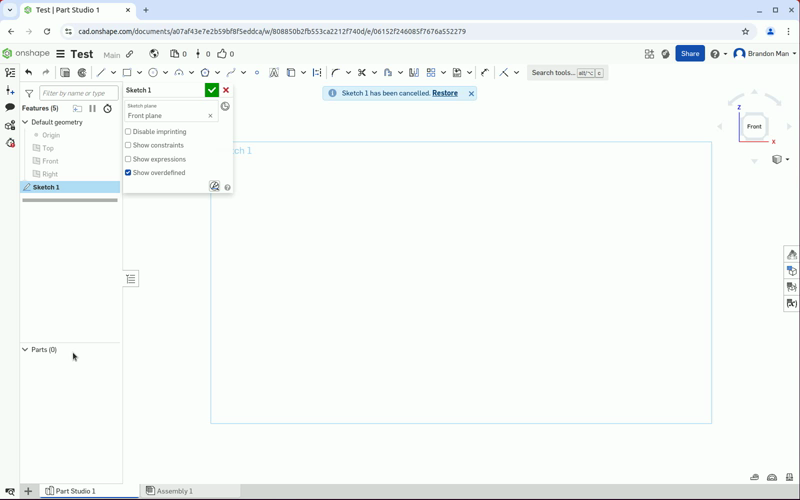
key(y)
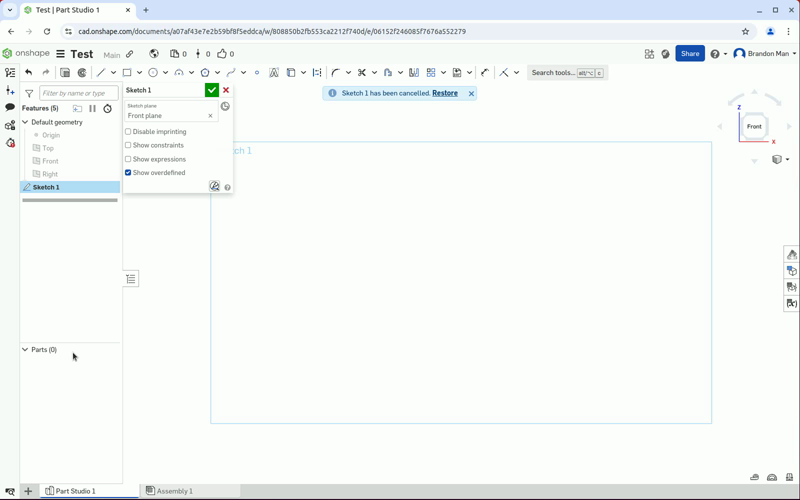
key(l)
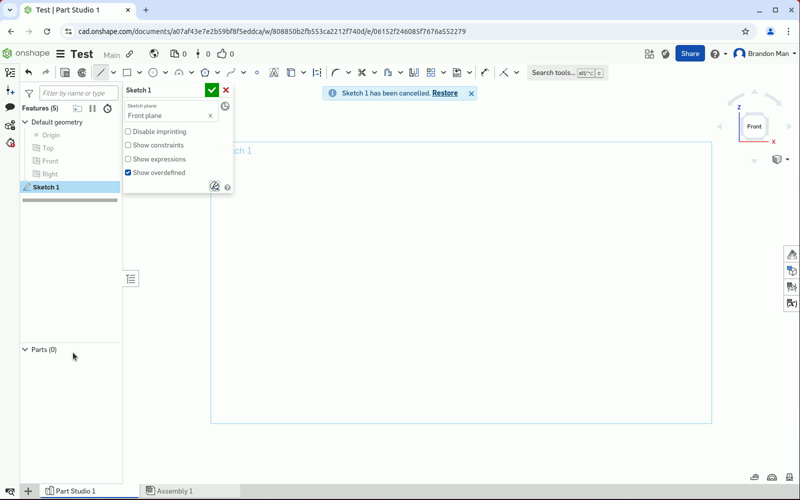
key_down(shift)
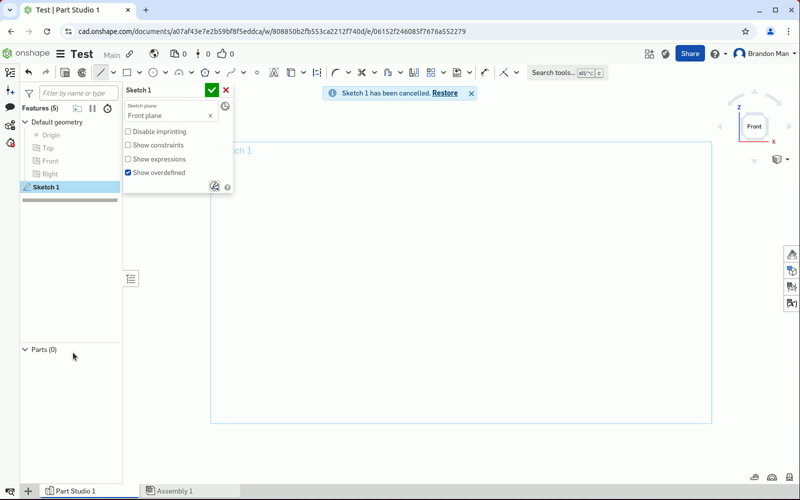
mouse_move(348, 282)
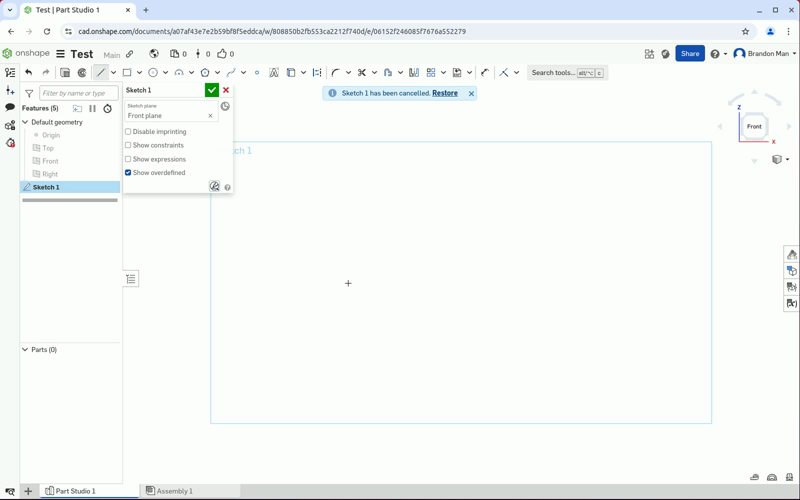
click(348, 282)
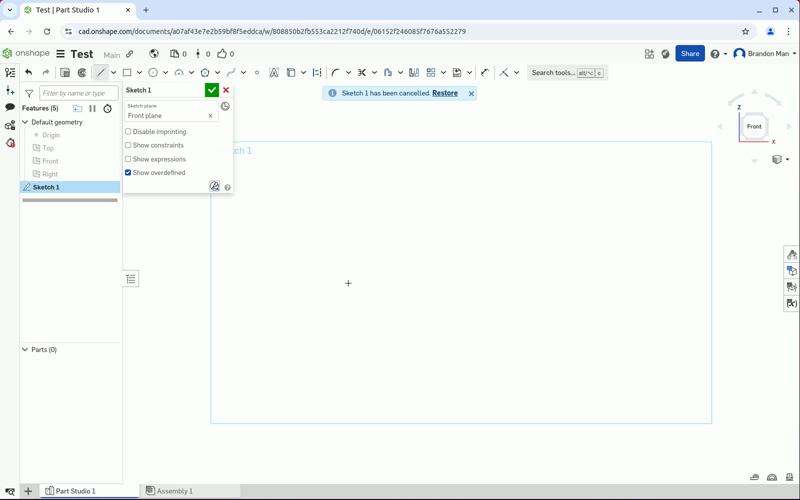
key_up(shift)
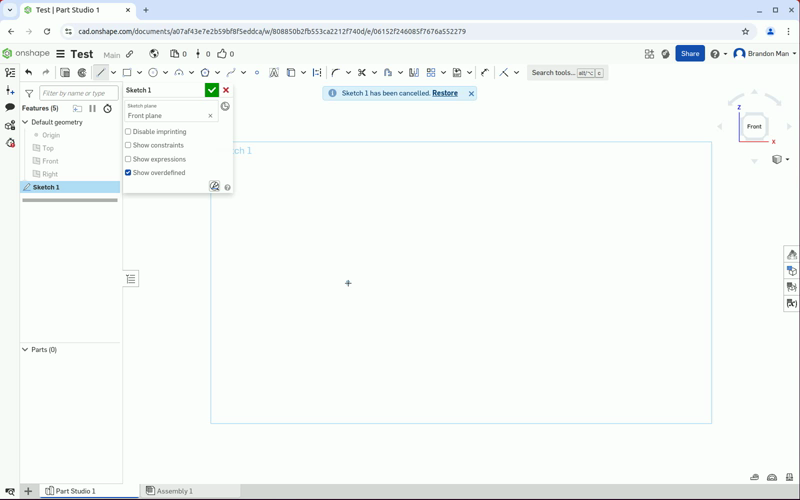
key_down(shift)
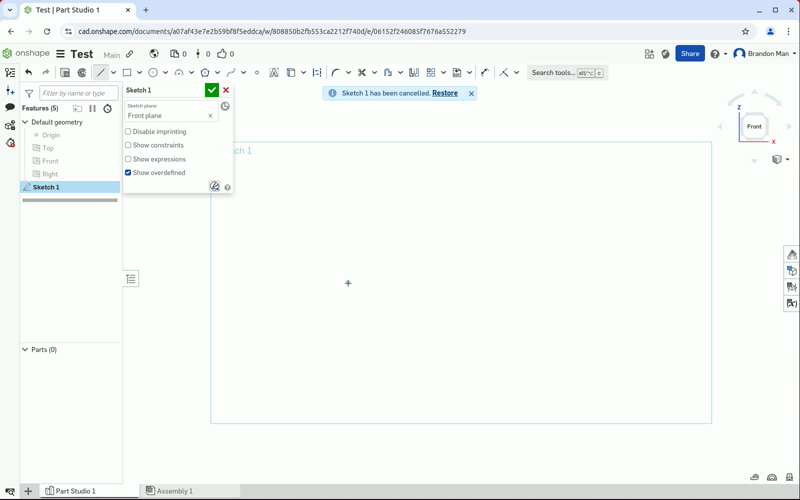
mouse_move(460, 282)
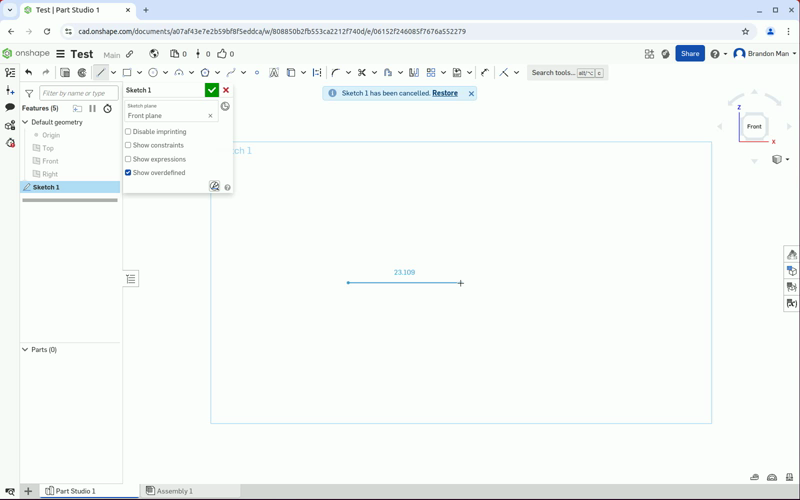
click(460, 282)
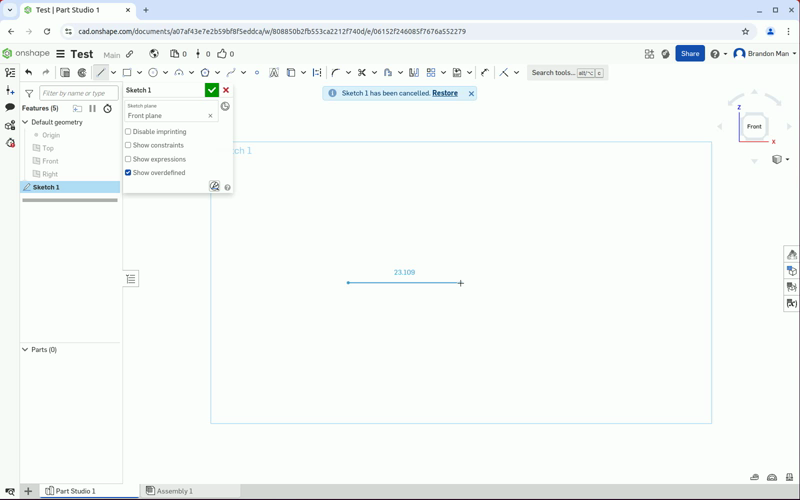
key_up(shift)
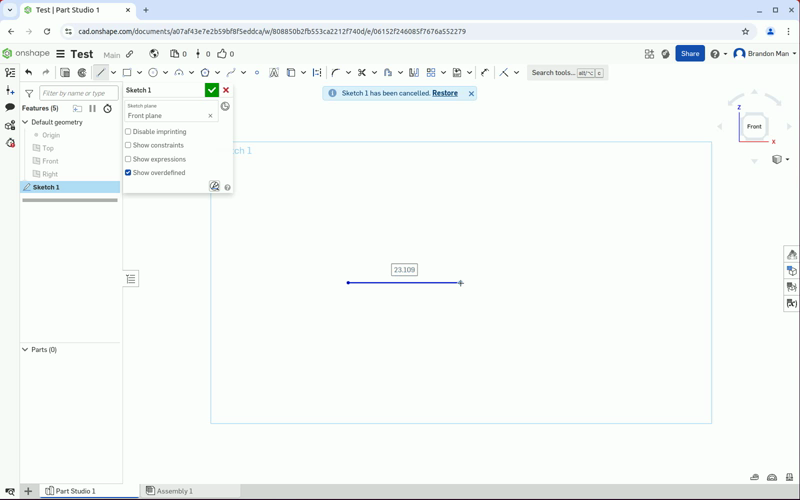
key_down(shift)
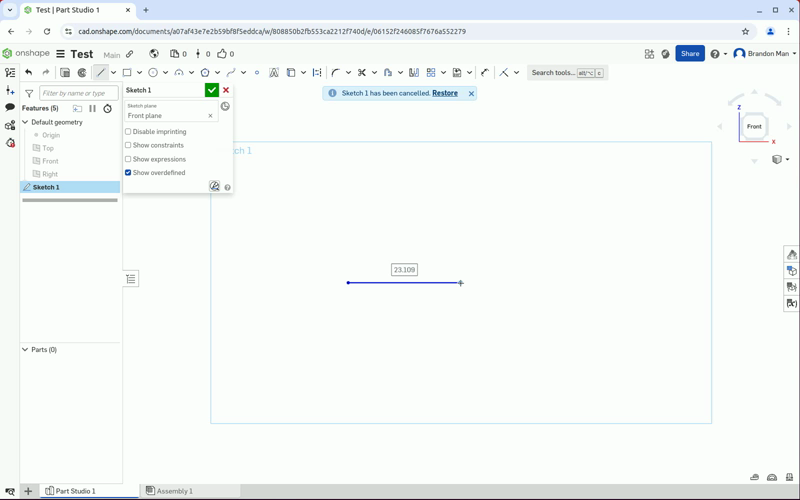
mouse_move(460, 170)
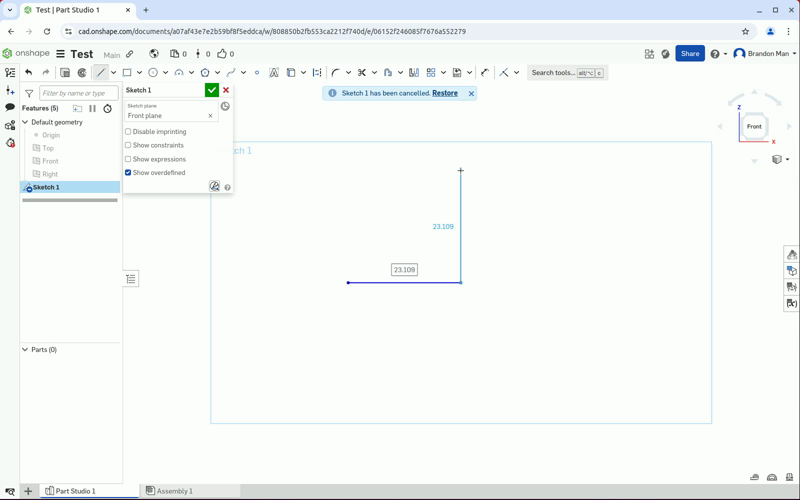
click(460, 170)
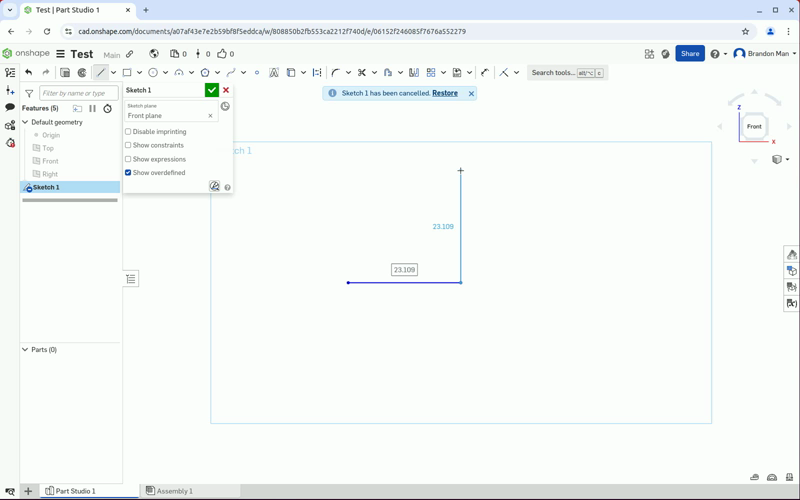
key_up(shift)
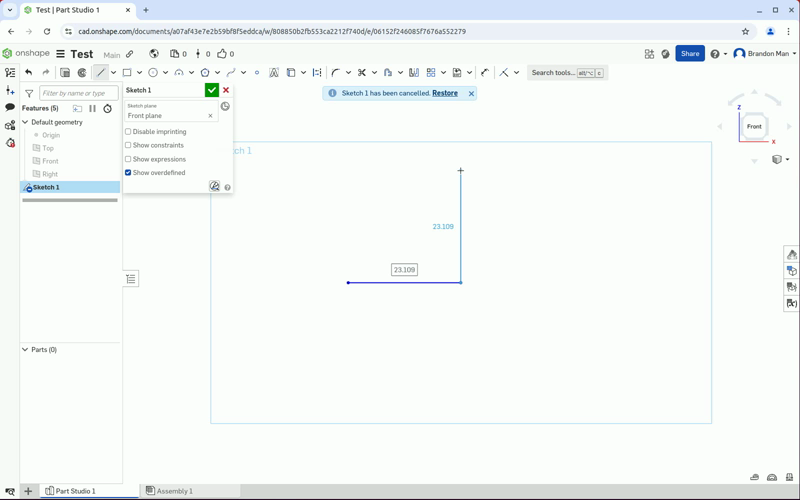
key_down(shift)
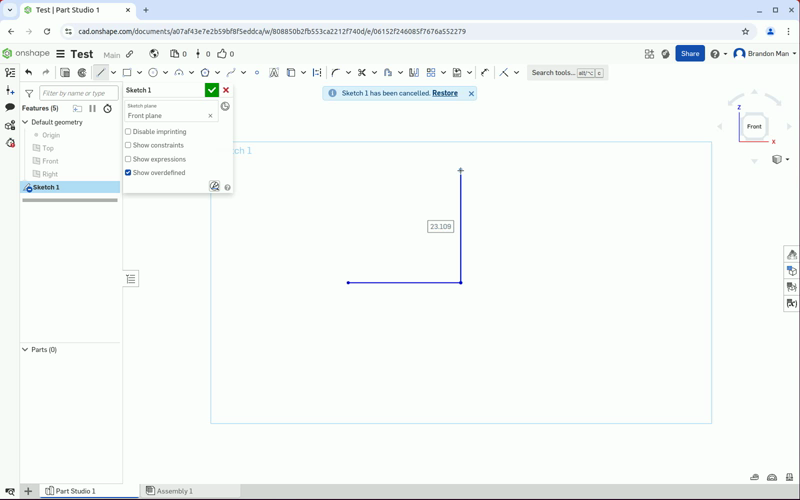
mouse_move(348, 170)
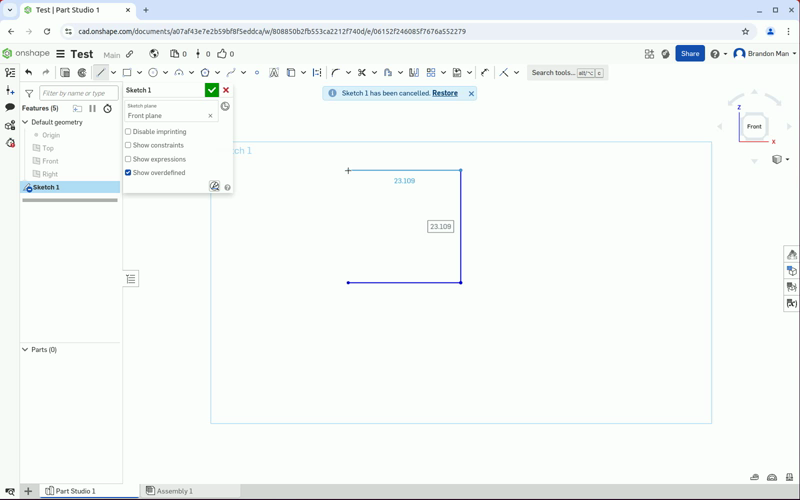
click(348, 170)
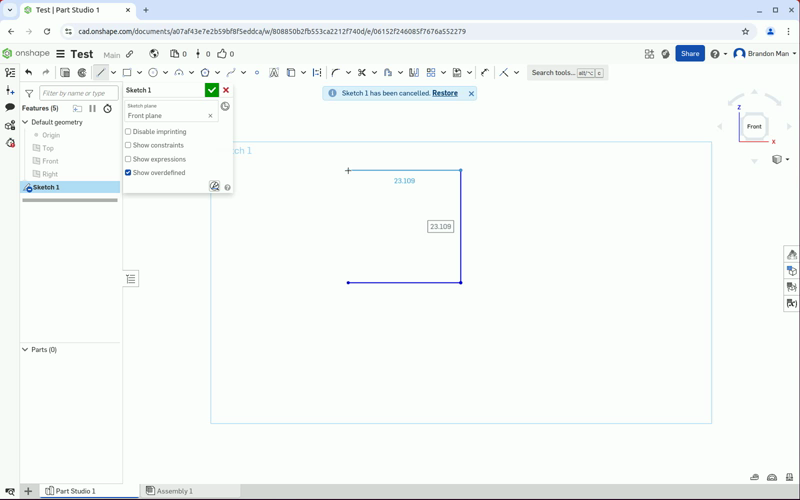
key_up(shift)
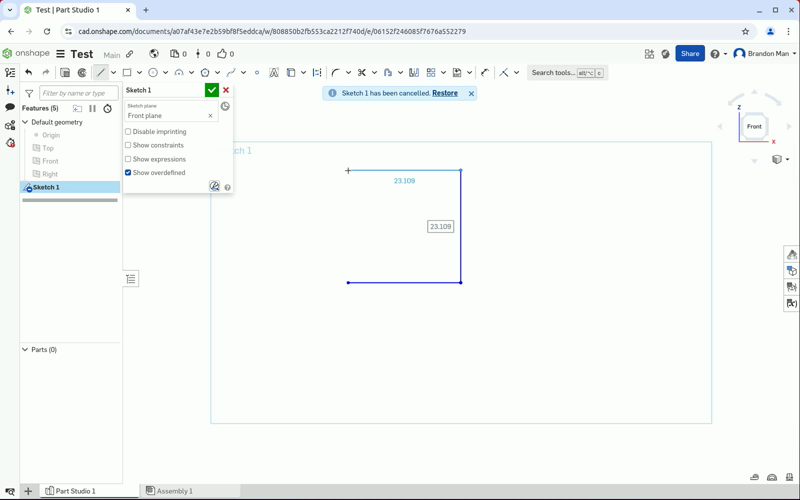
key_down(shift)
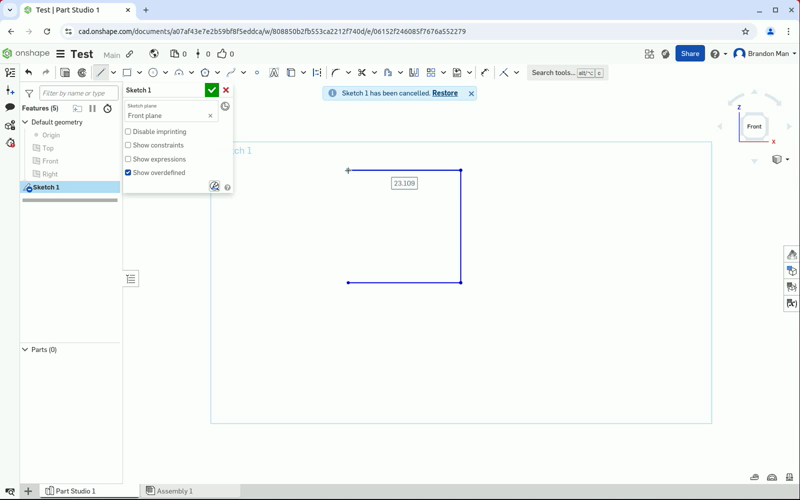
mouse_move(348, 282)
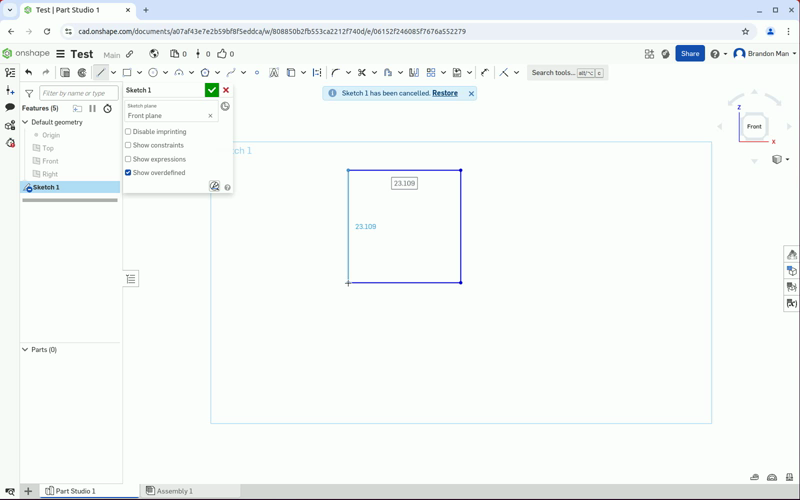
key_up(shift)
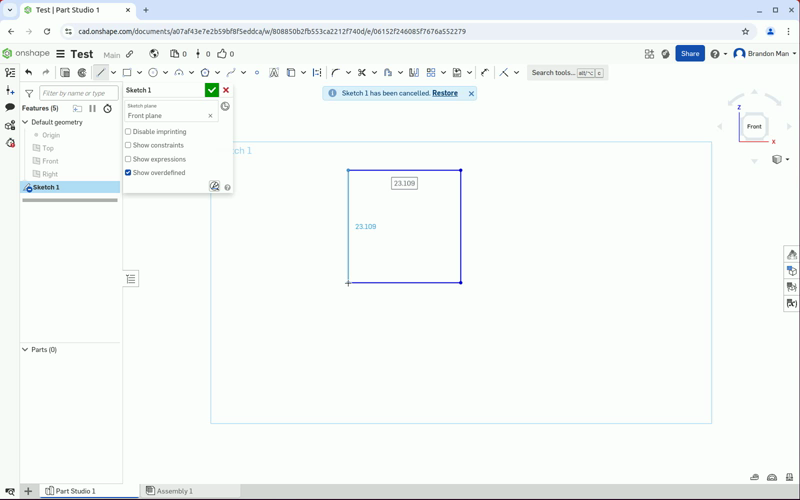
click(348, 282)
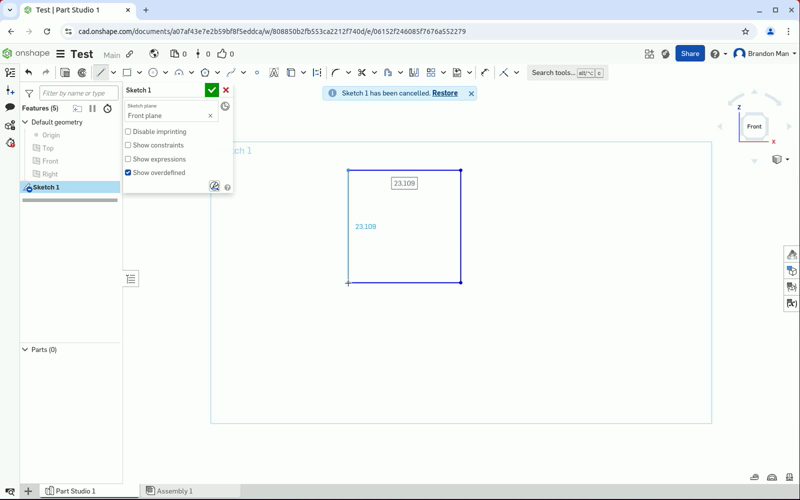
key(esc)
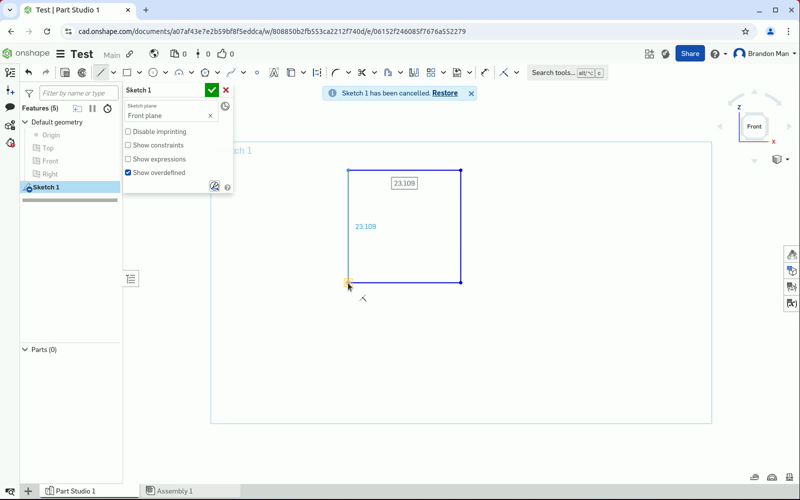
mouse_move(361, 237)
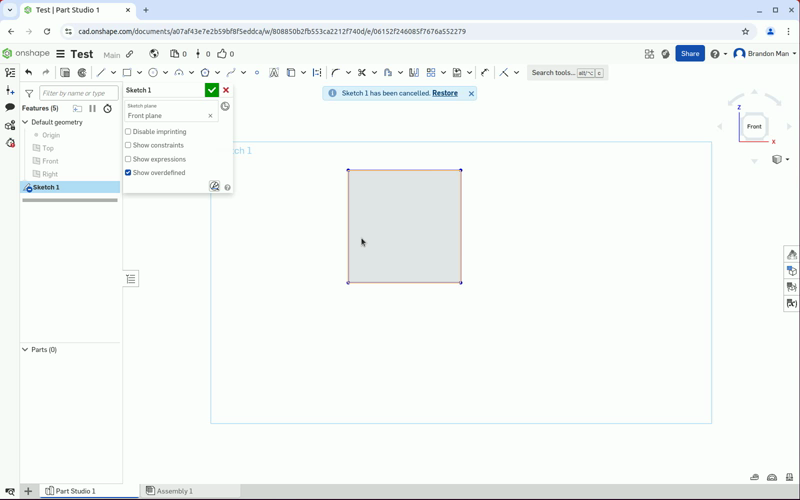
click(361, 237)
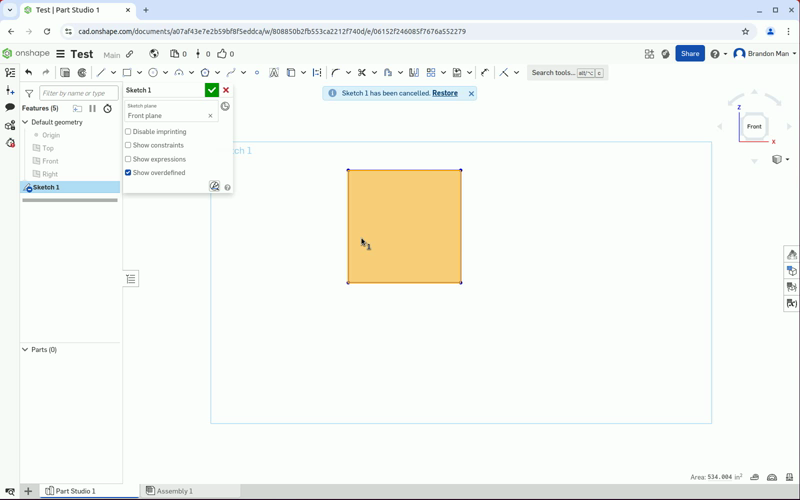
mouse_move(73, 352)
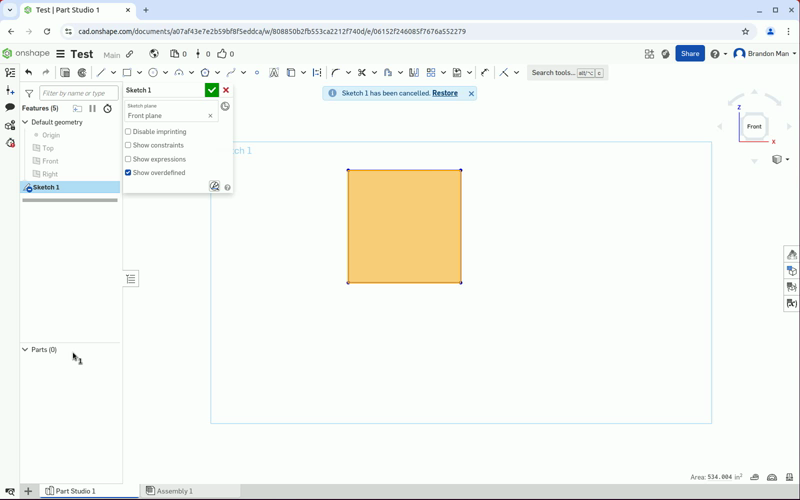
key(shift+y)
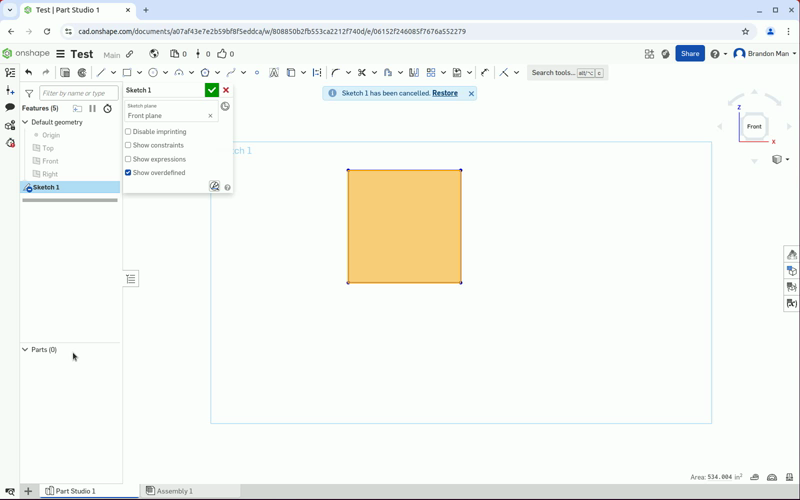
key(shift+e)
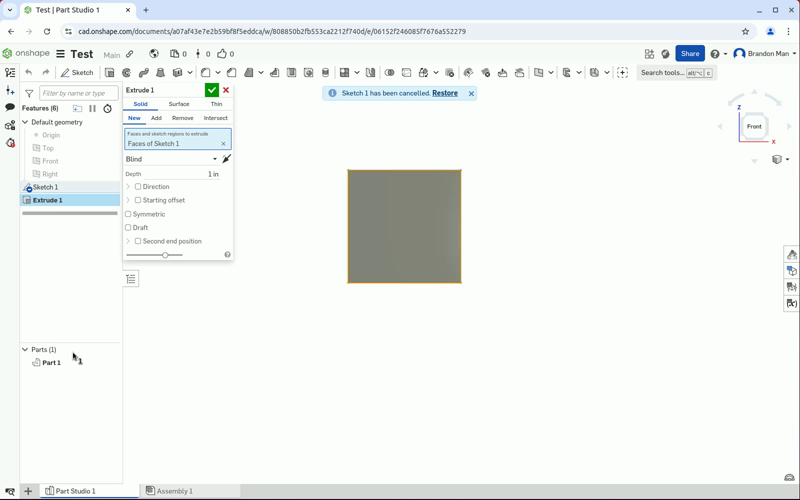
mouse_move(143, 106)
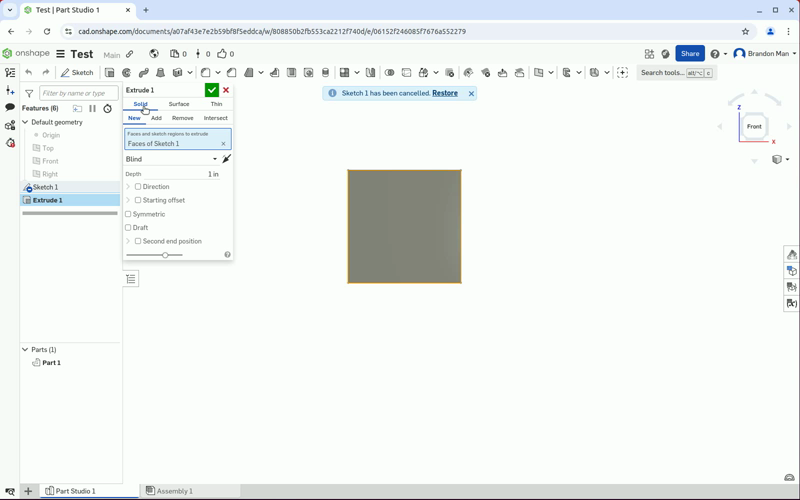
click(143, 106)
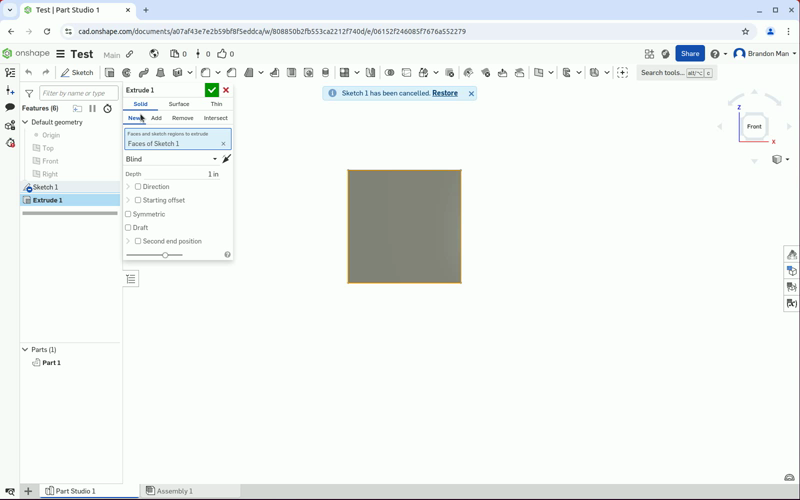
mouse_move(137, 120)
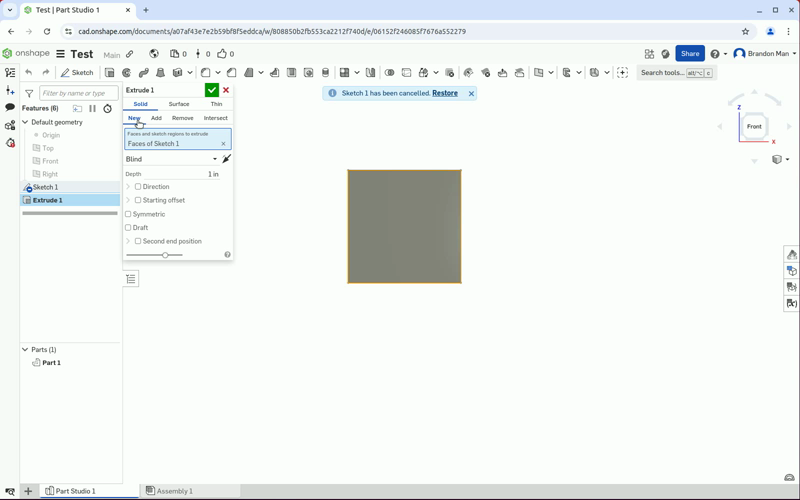
click(137, 120)
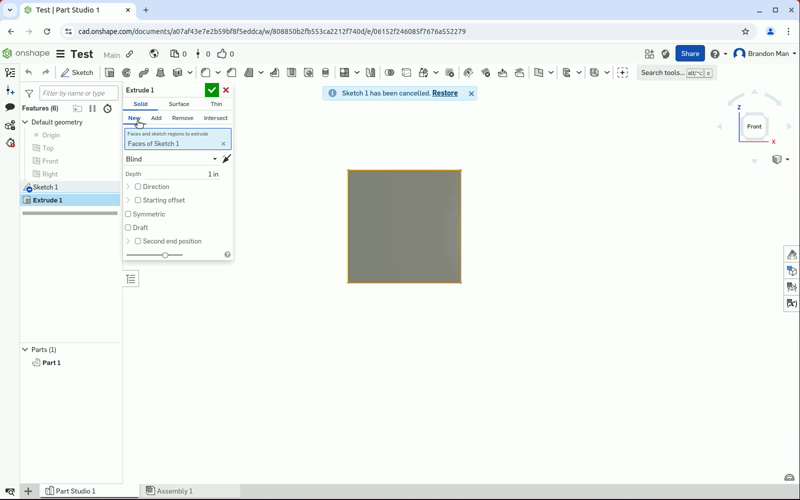
key(tab, 4)
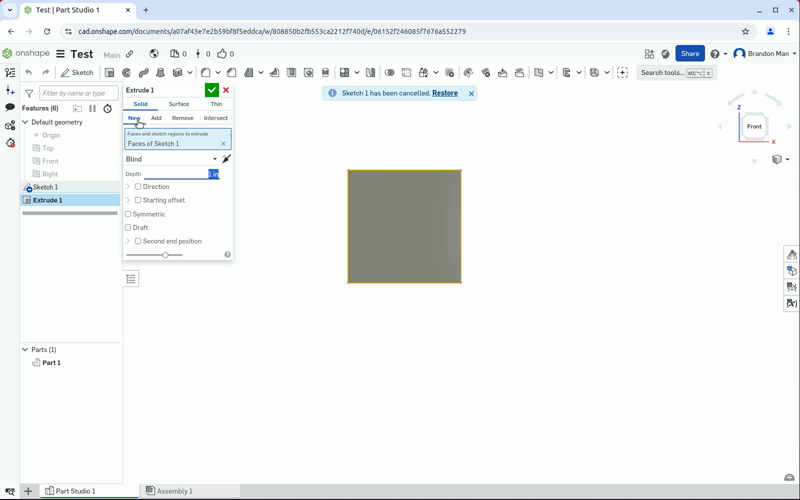
text(23.108)
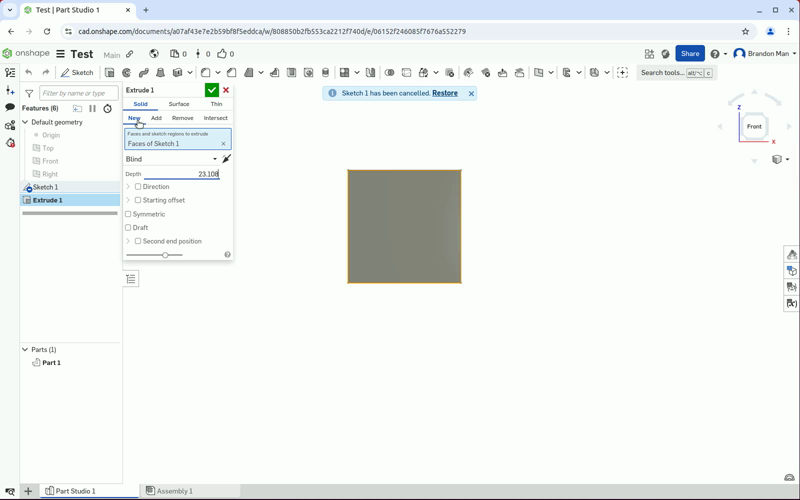
key(enter)
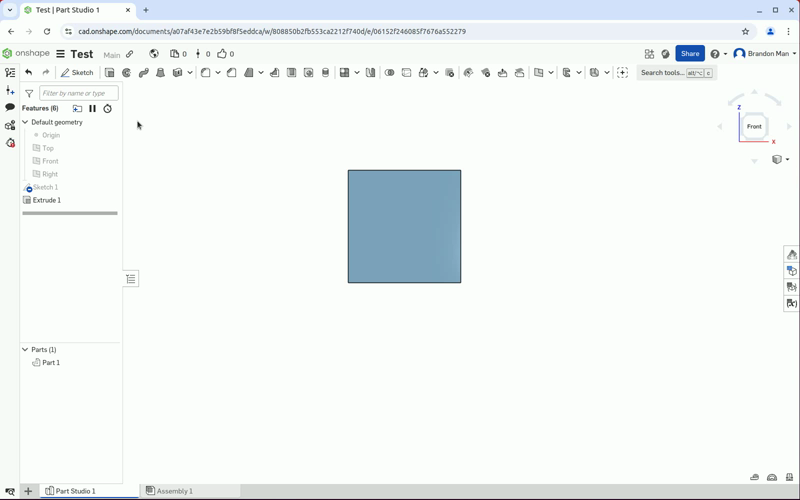
key(shift+h)
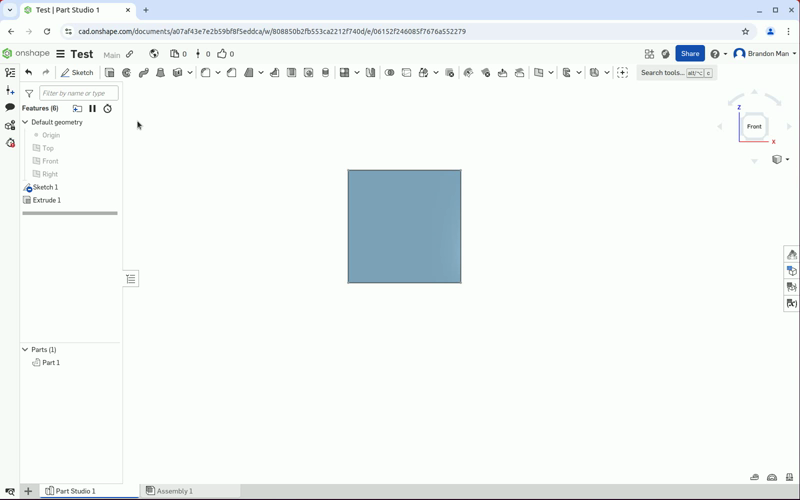
key(shift+h)
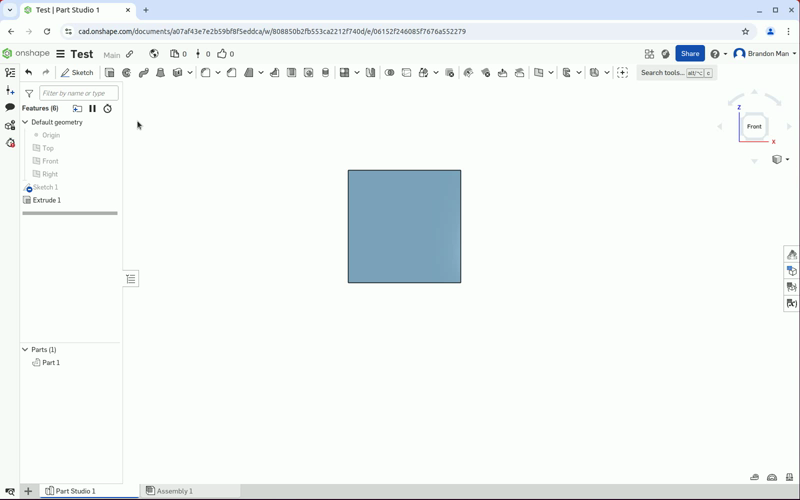
mouse_move(73, 189)
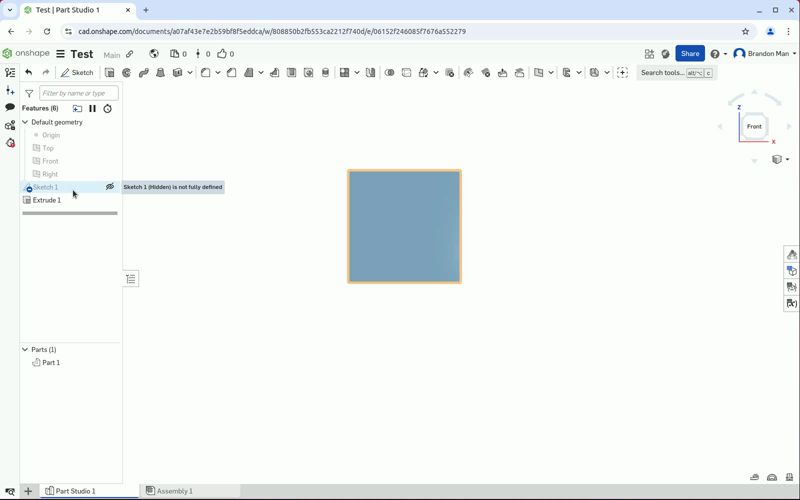
click(73, 189)
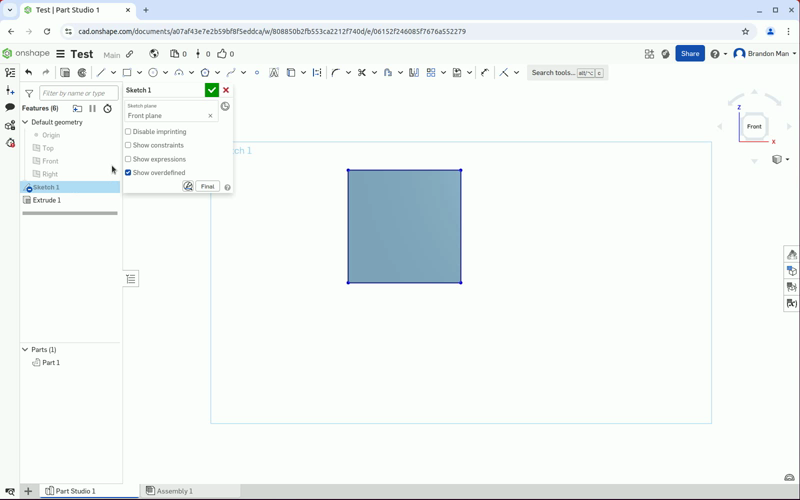
mouse_move(229, 92)
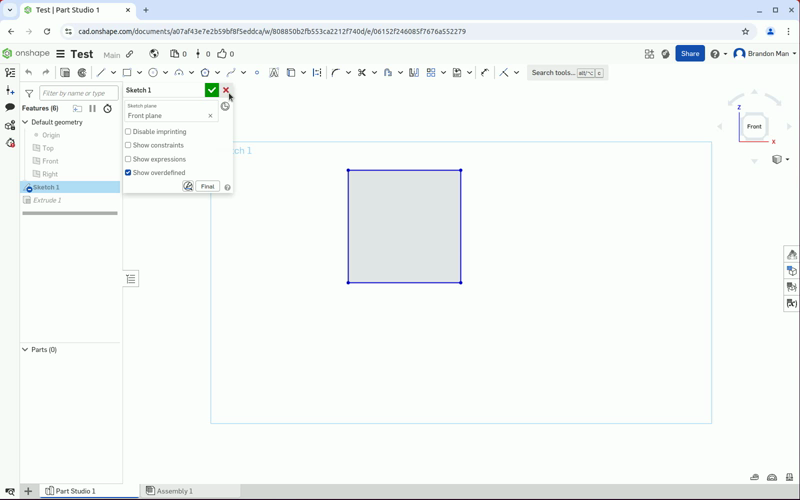
click(229, 92)
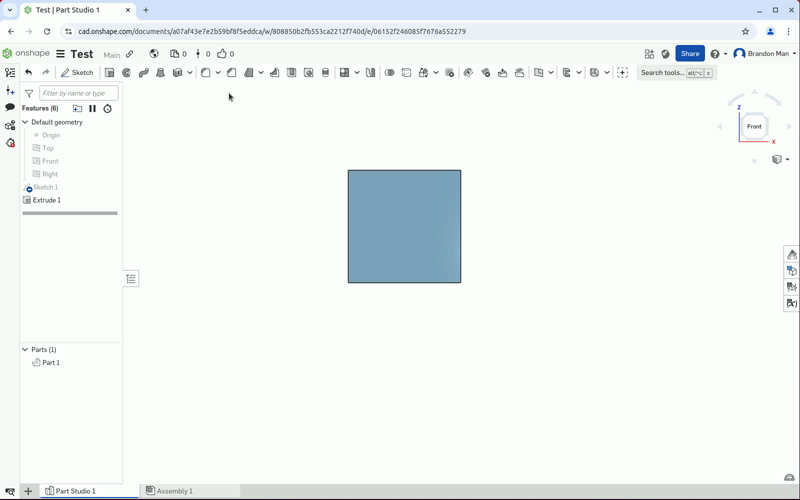
mouse_move(541, 75)
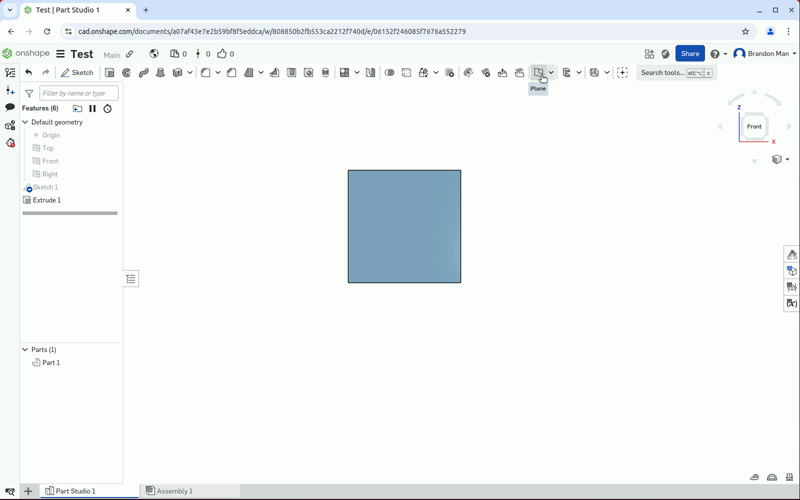
click(541, 75)
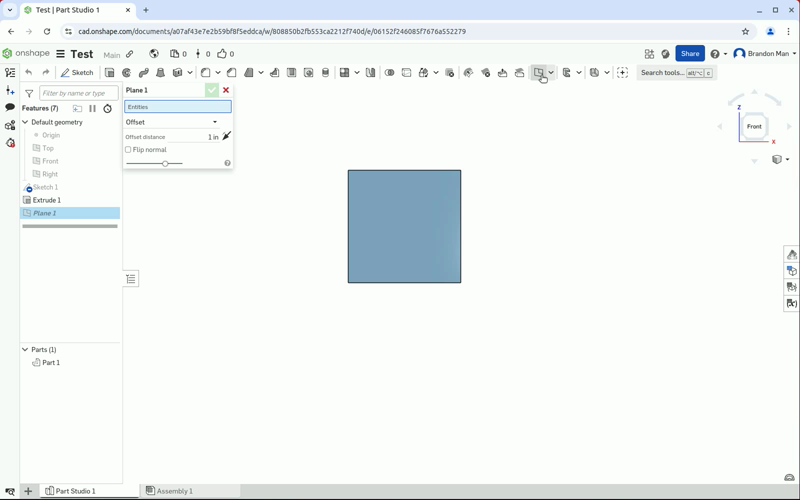
mouse_move(73, 163)
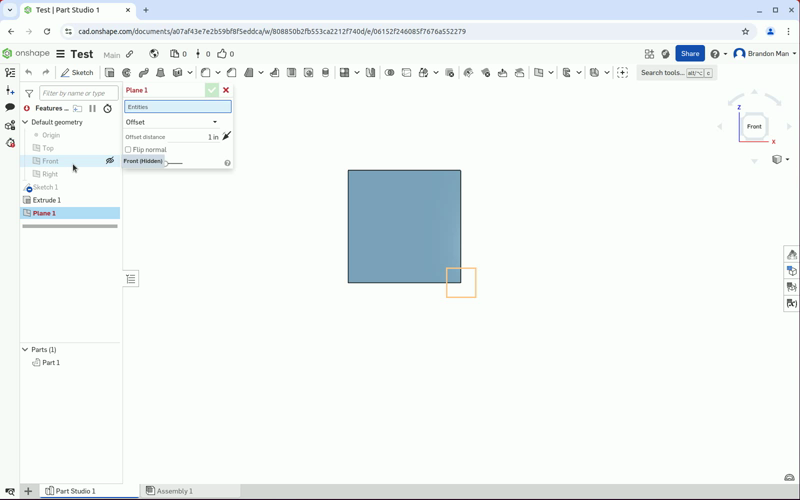
click(73, 163)
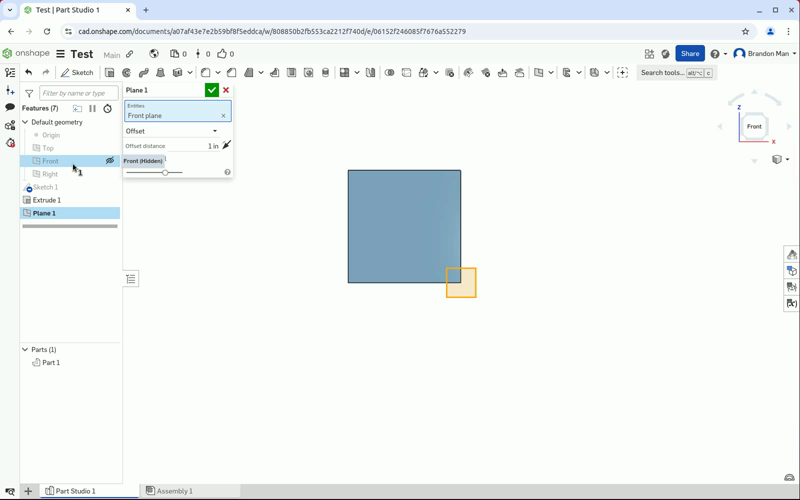
key(tab, 2)
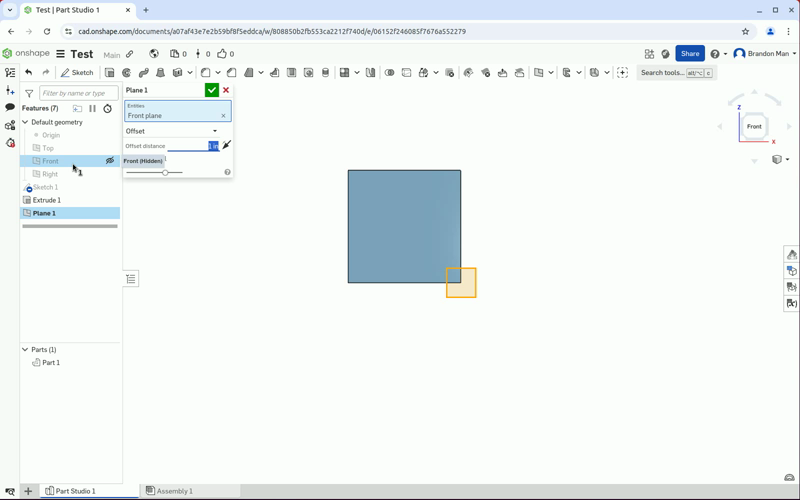
text(23.108)
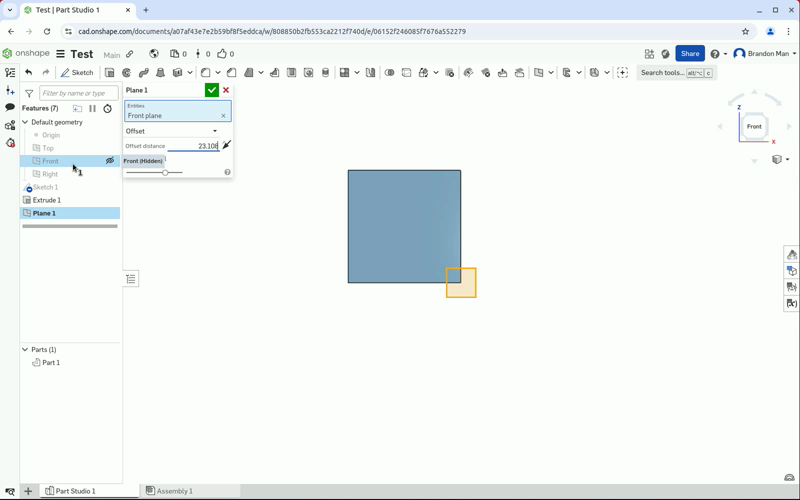
key(enter, 2)
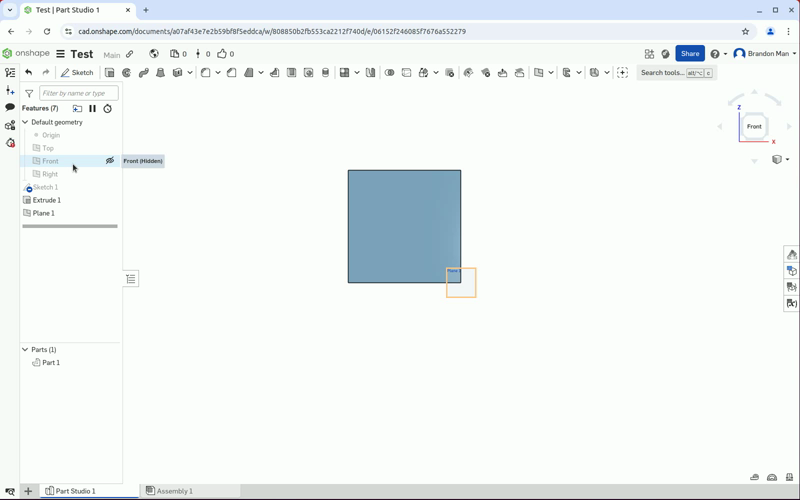
key(shift+s)
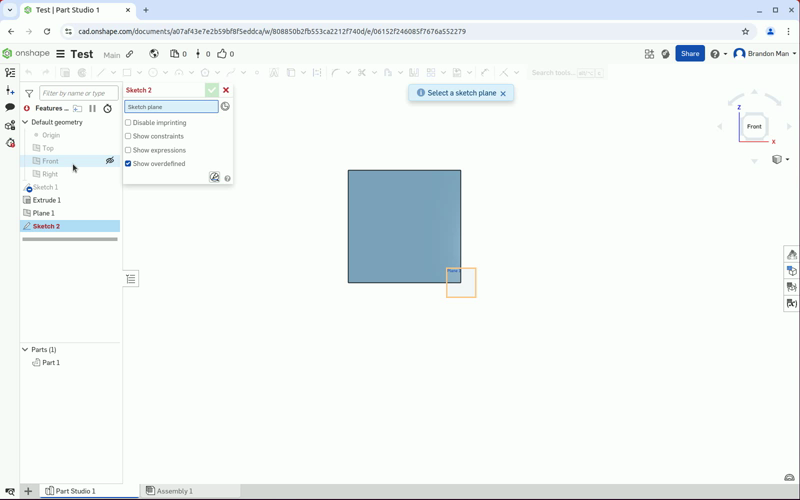
mouse_move(73, 215)
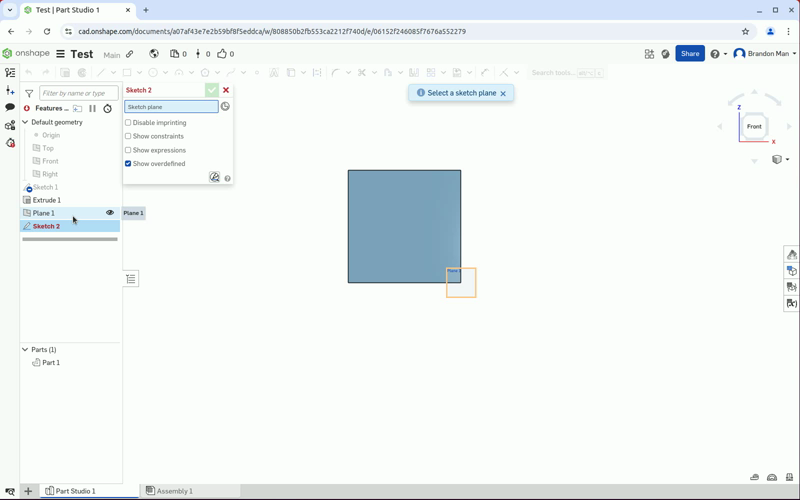
click(73, 215)
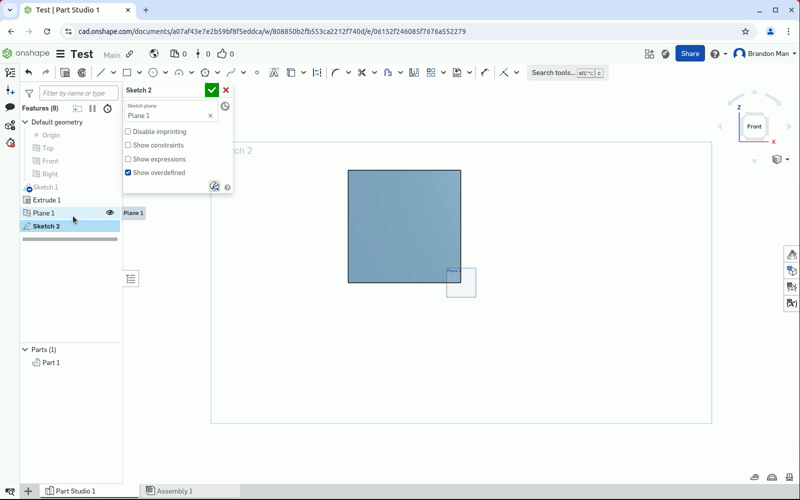
mouse_move(73, 352)
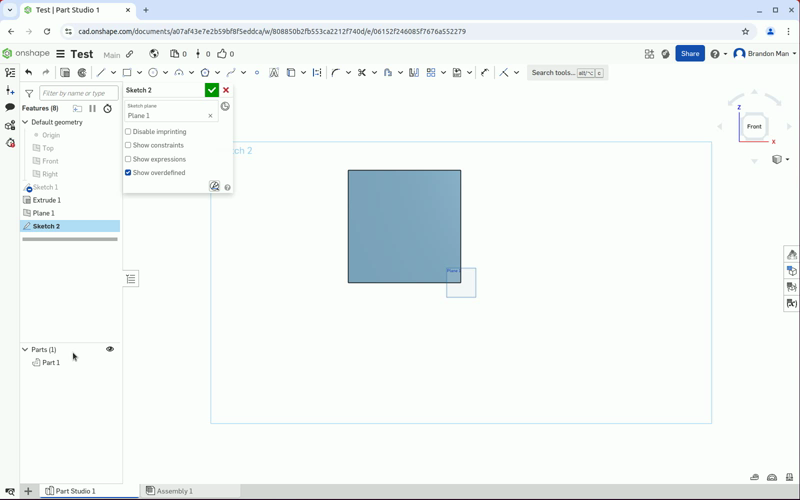
key(y)
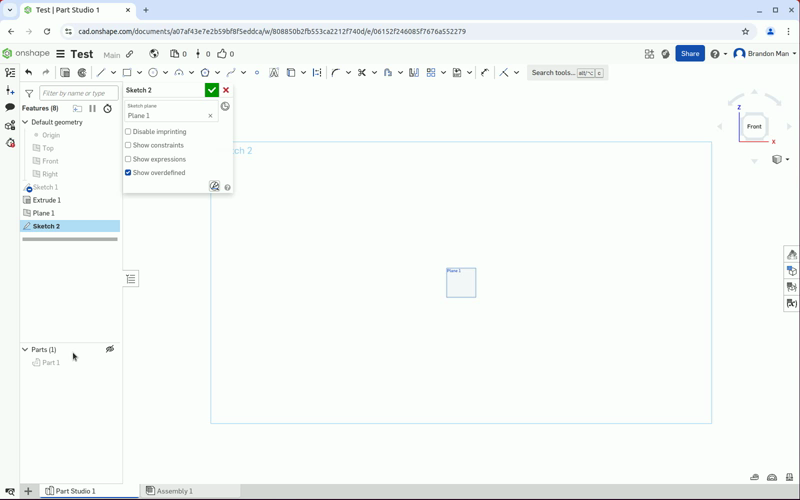
key(l)
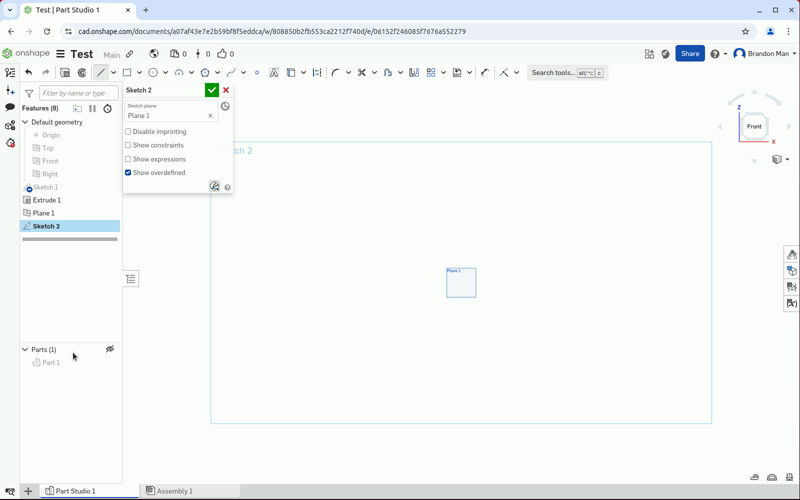
key_down(shift)
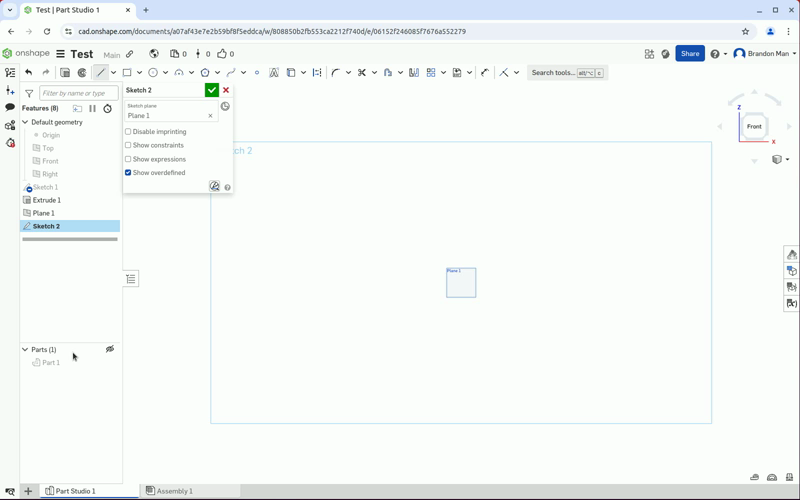
mouse_move(404, 282)
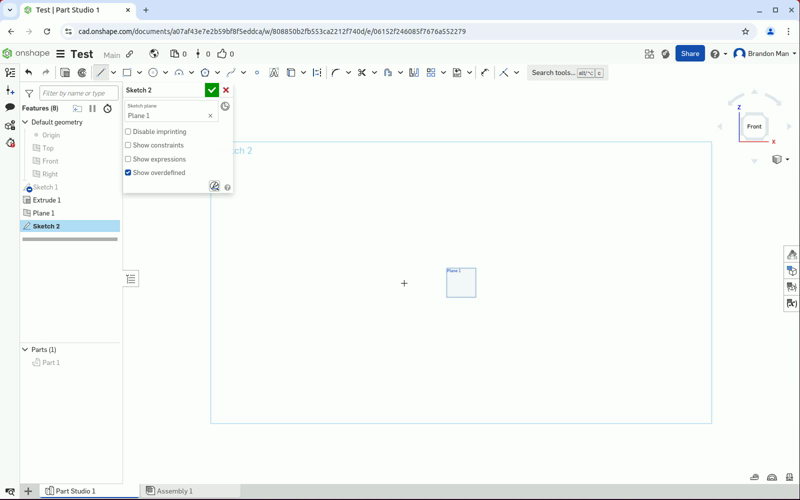
click(404, 282)
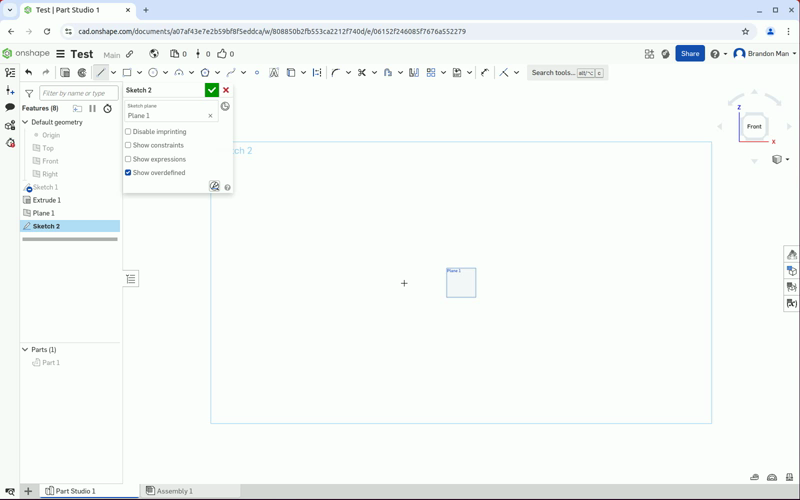
key_up(shift)
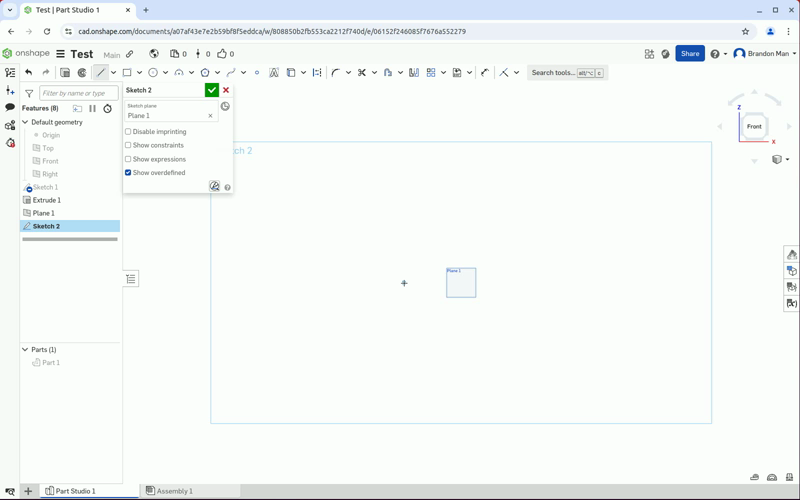
key_down(shift)
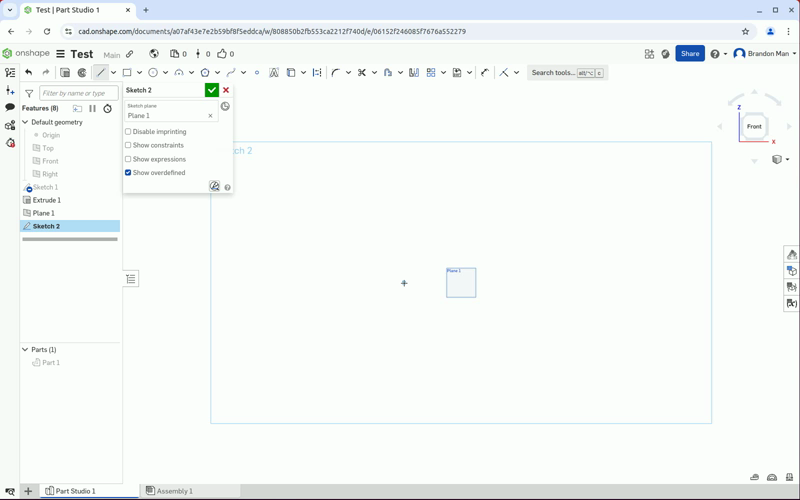
mouse_move(434, 282)
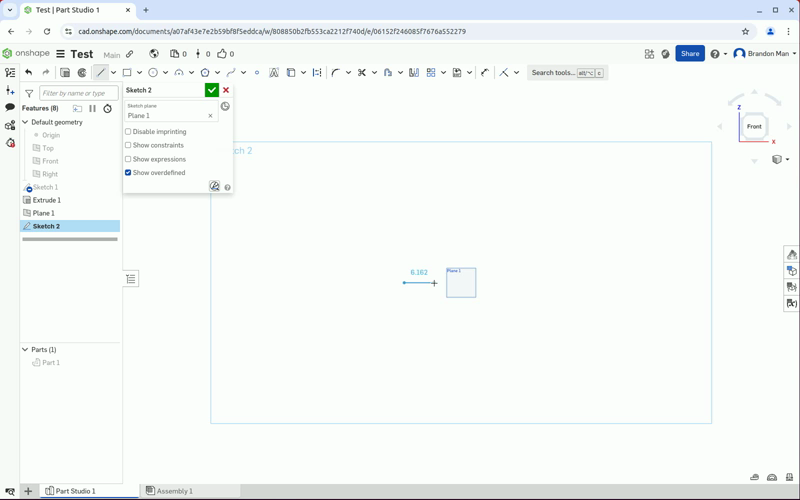
mouse_move(461, 282)
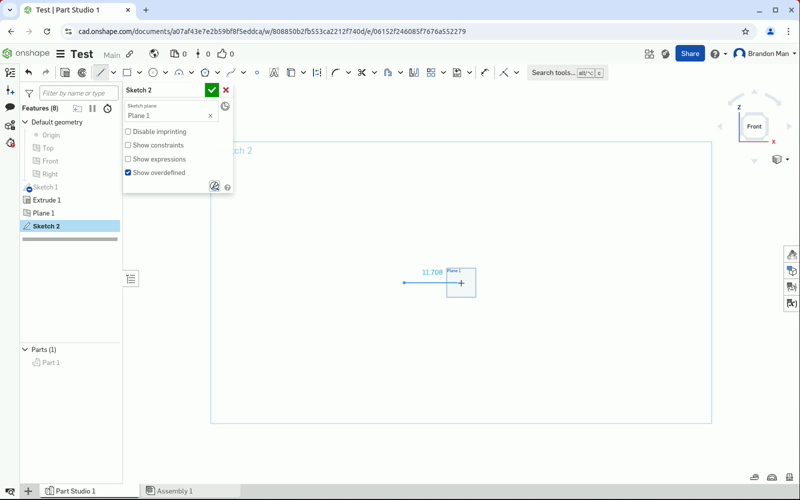
click(461, 282)
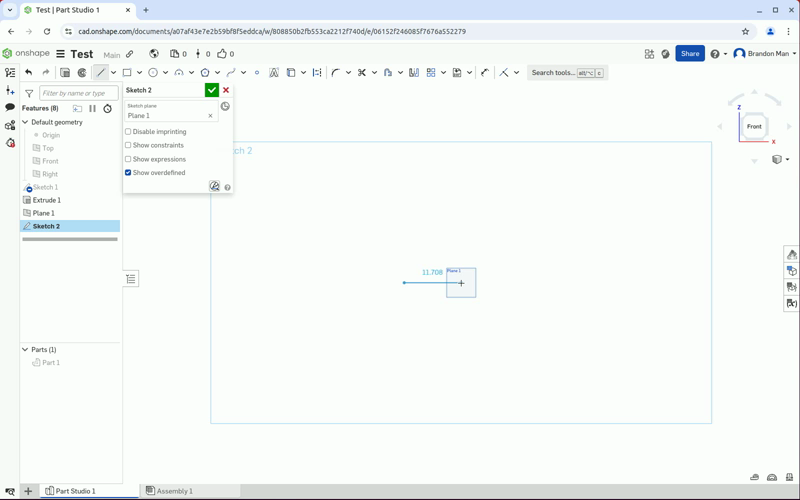
key_up(shift)
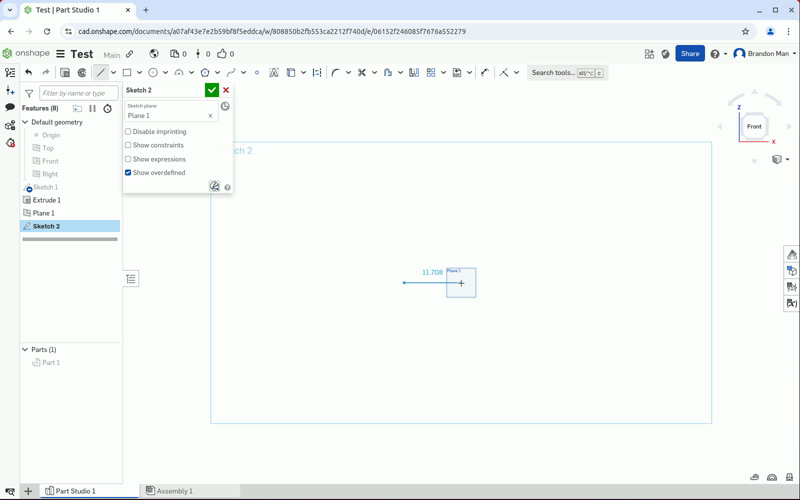
key_down(shift)
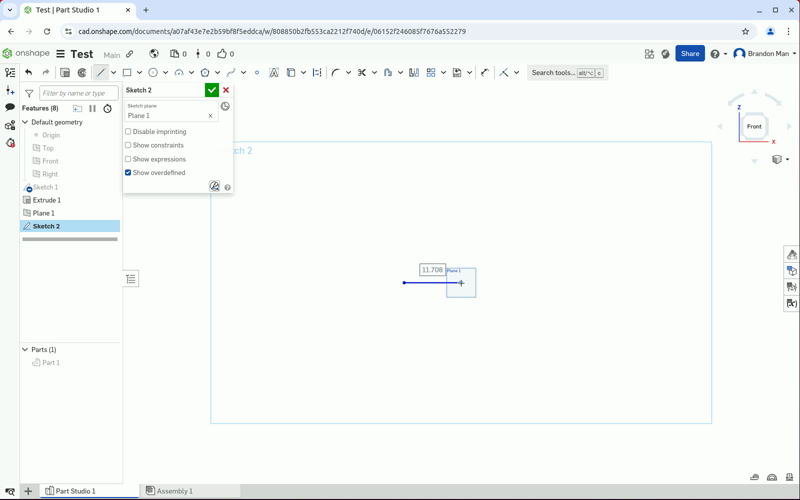
mouse_move(491, 282)
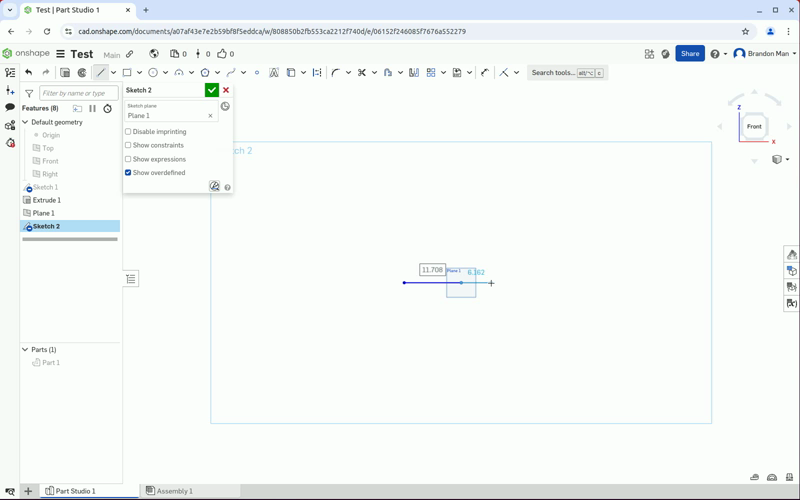
mouse_move(461, 226)
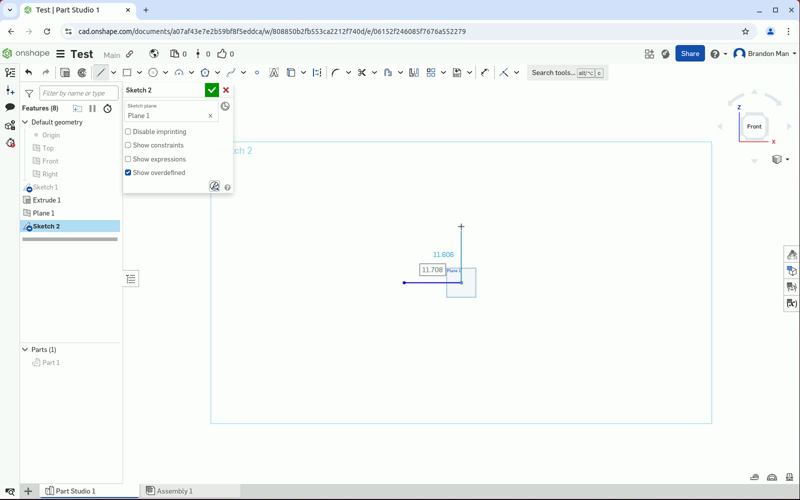
click(461, 226)
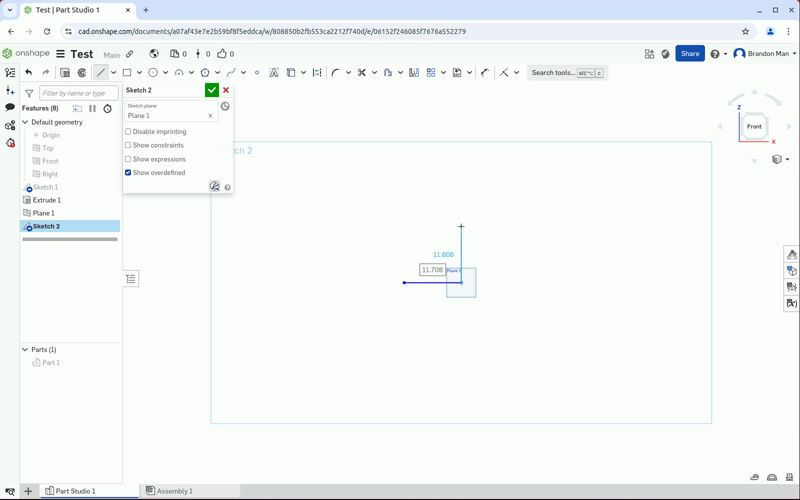
key_up(shift)
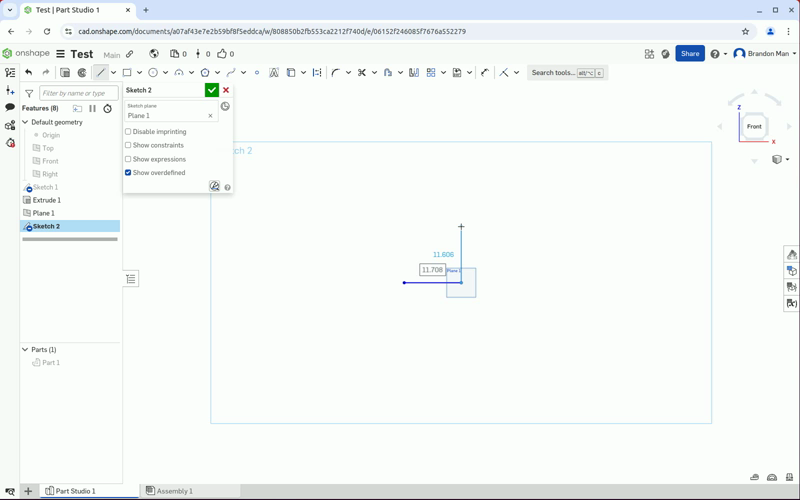
key_down(shift)
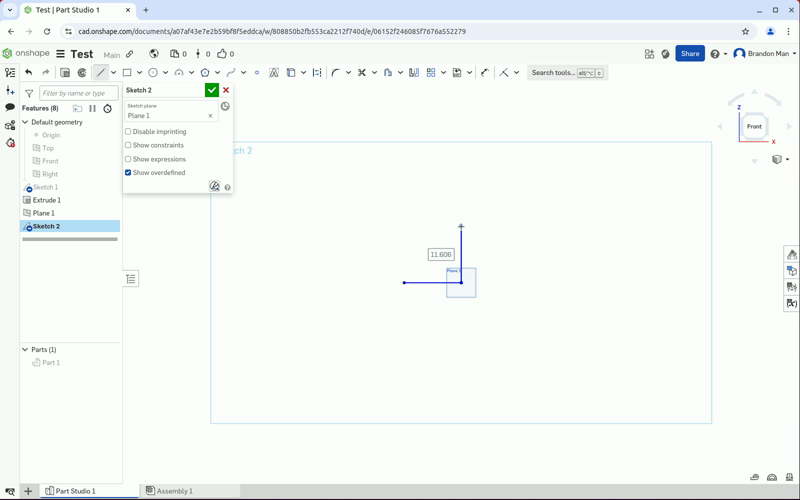
mouse_move(491, 226)
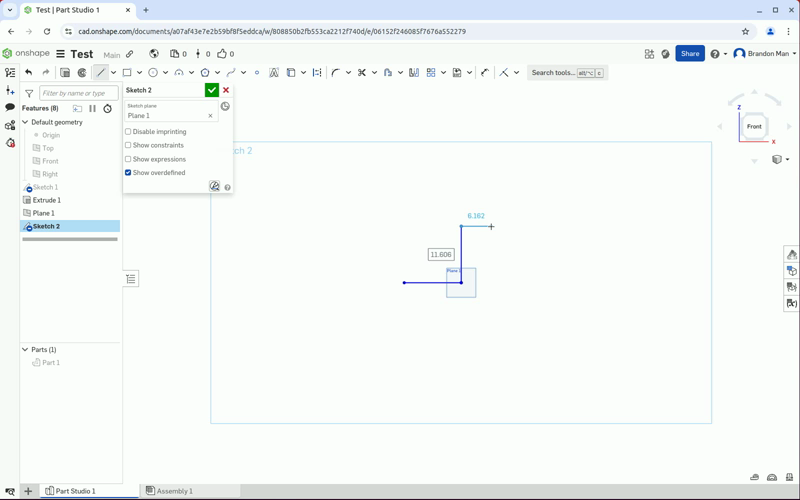
mouse_move(404, 226)
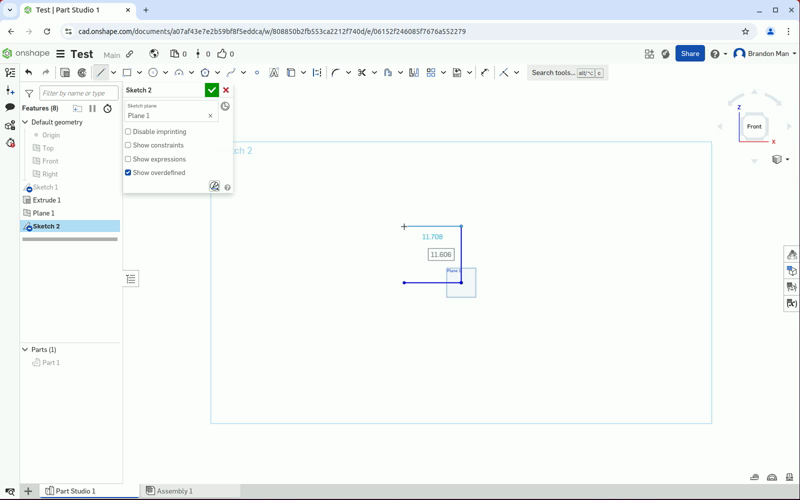
click(404, 226)
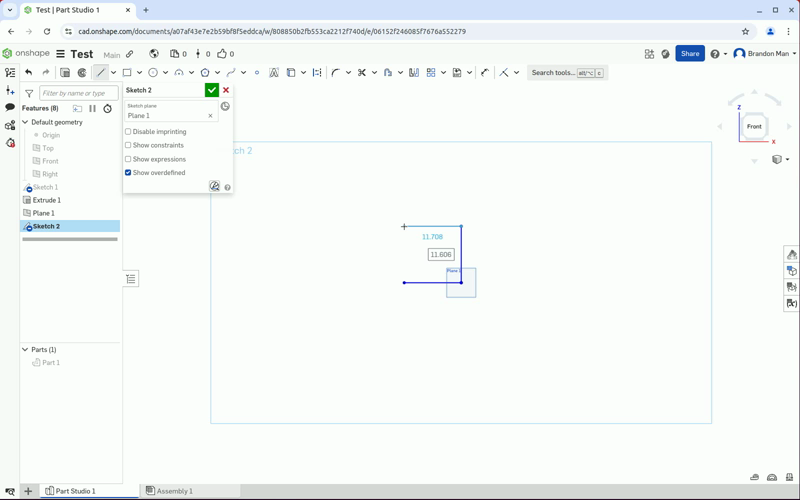
key_up(shift)
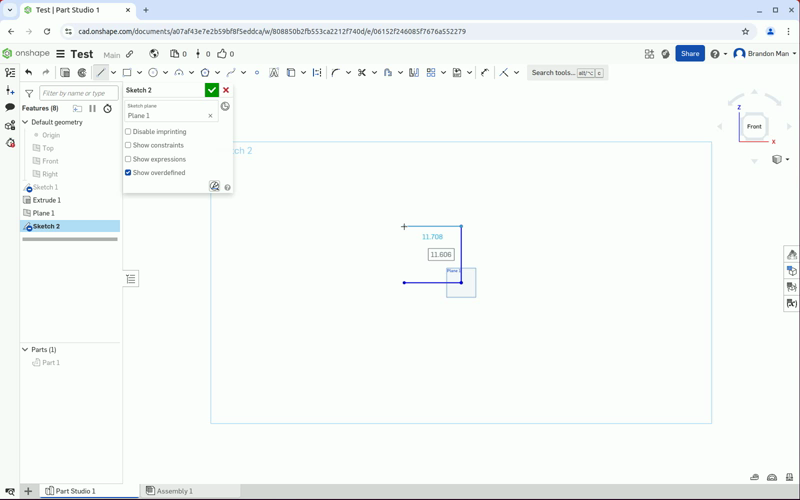
mouse_move(434, 226)
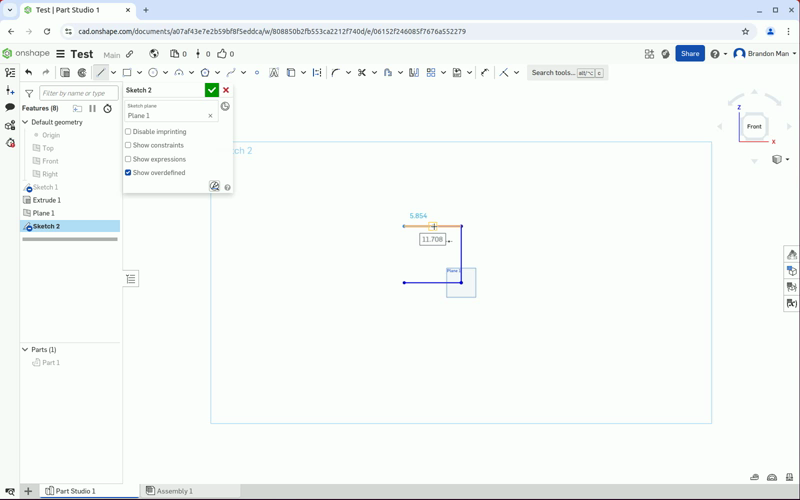
key_down(shift)
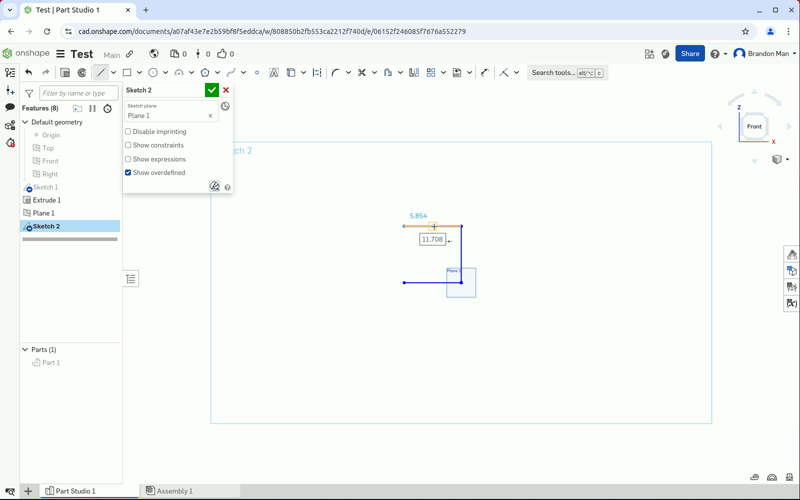
mouse_move(404, 282)
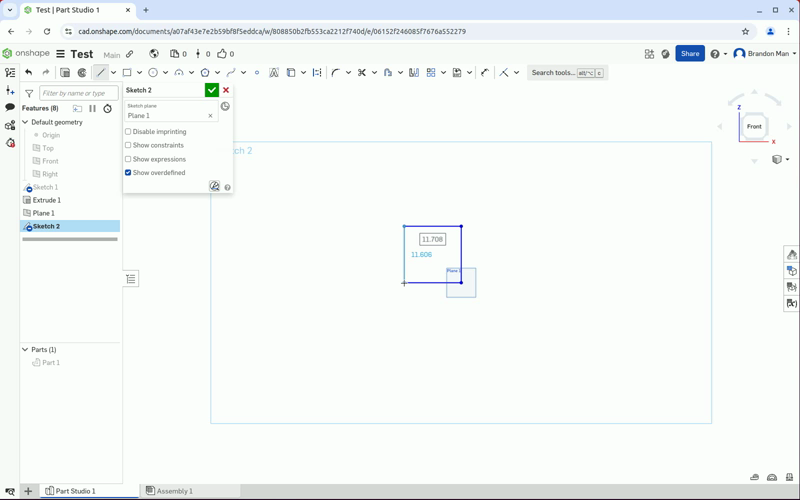
key_up(shift)
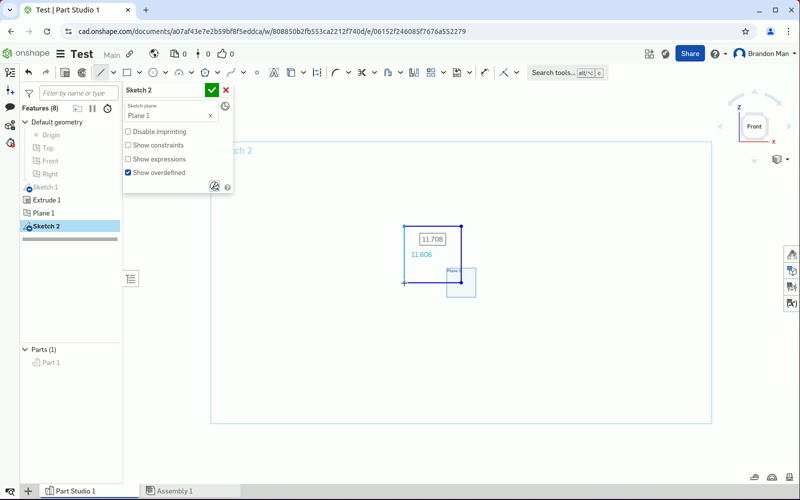
click(404, 282)
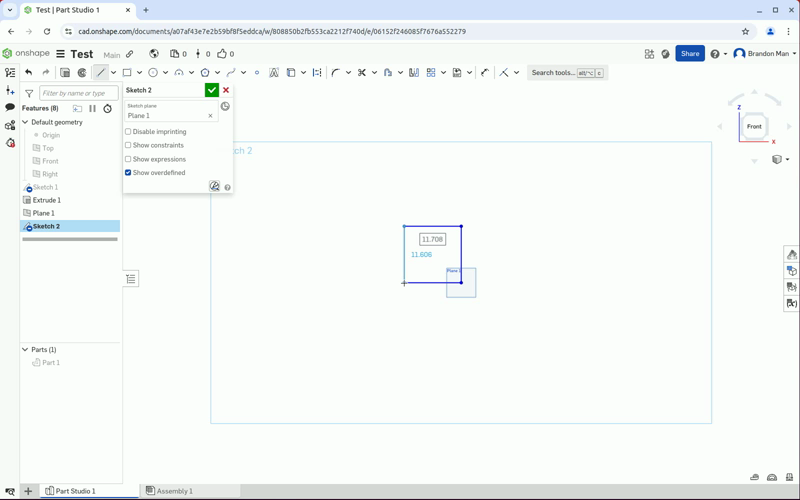
key(esc)
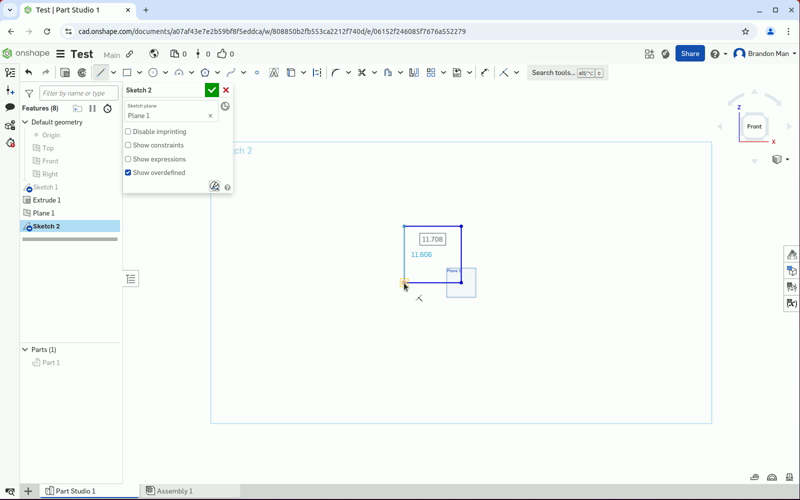
mouse_move(409, 249)
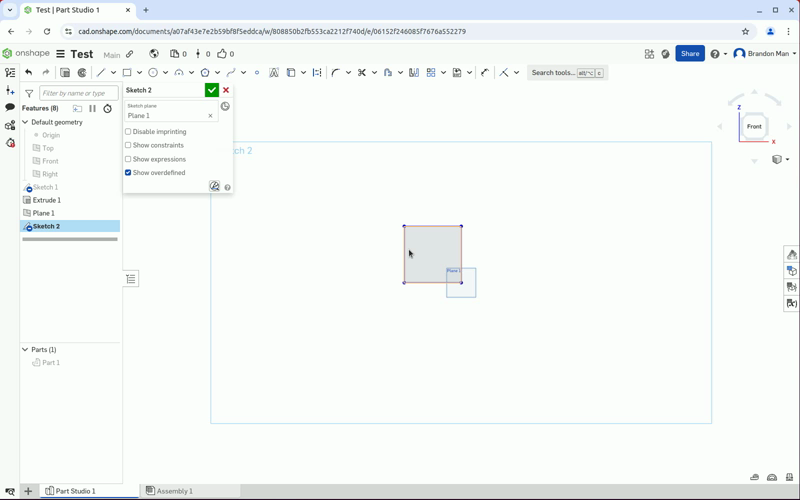
click(409, 249)
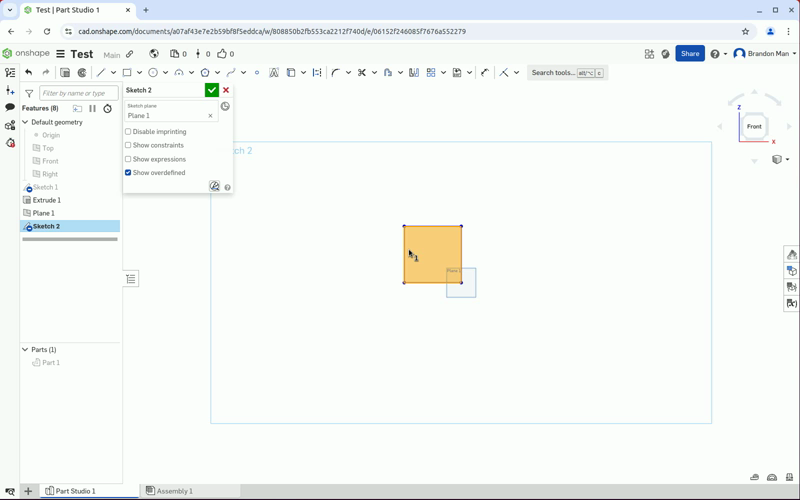
mouse_move(73, 352)
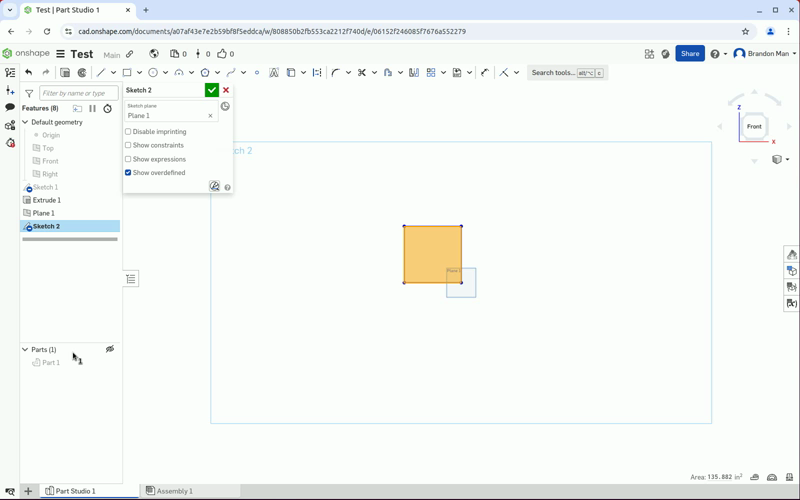
key(shift+y)
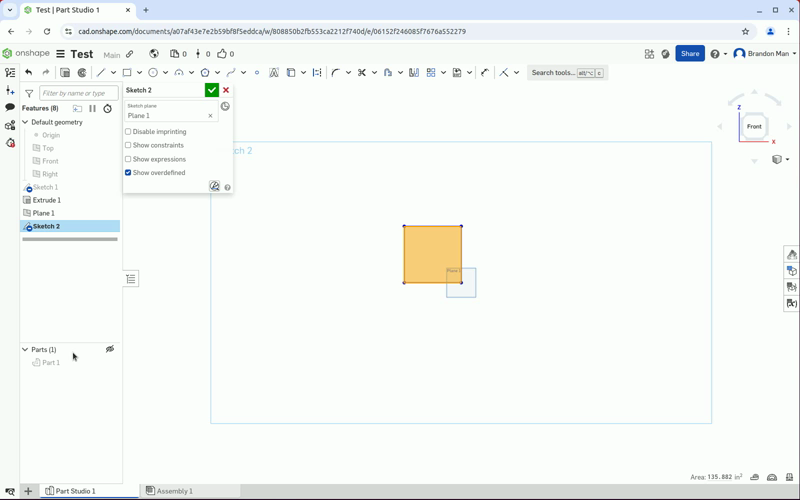
key(shift+e)
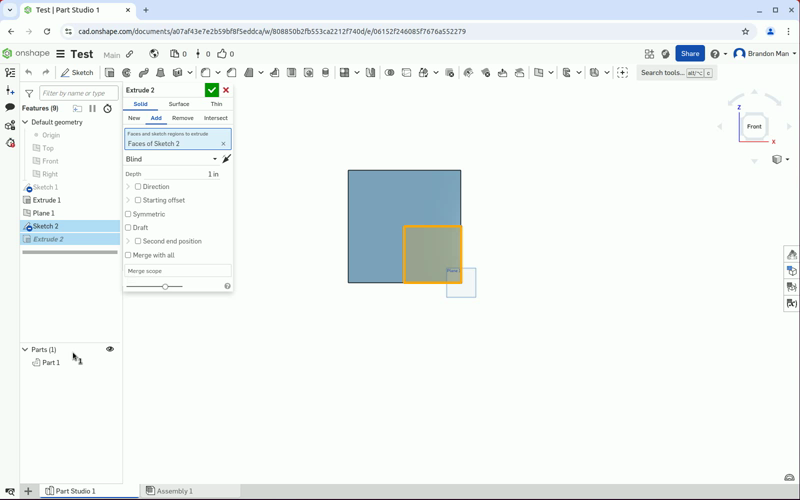
mouse_move(143, 106)
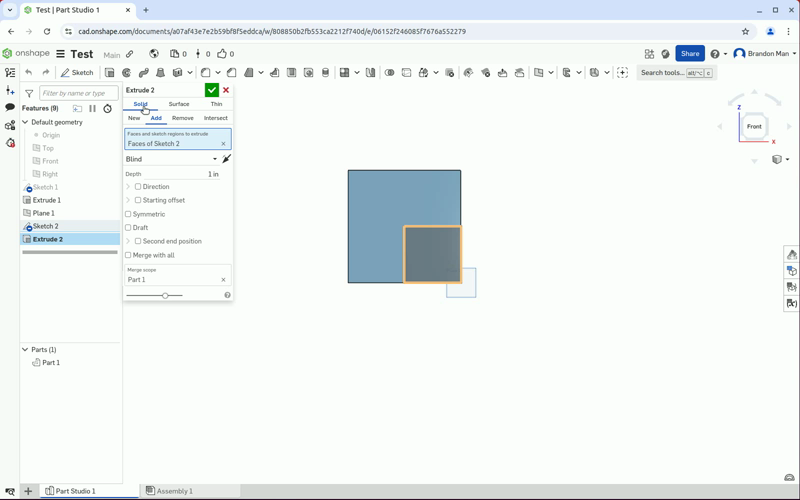
click(143, 106)
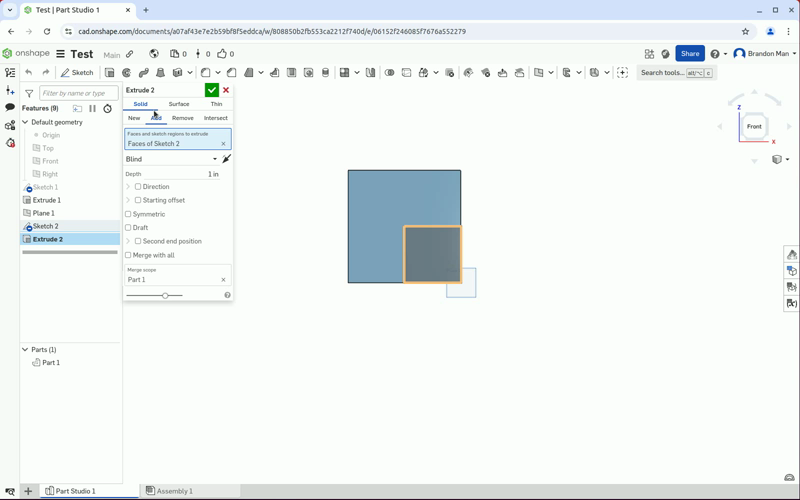
mouse_move(186, 120)
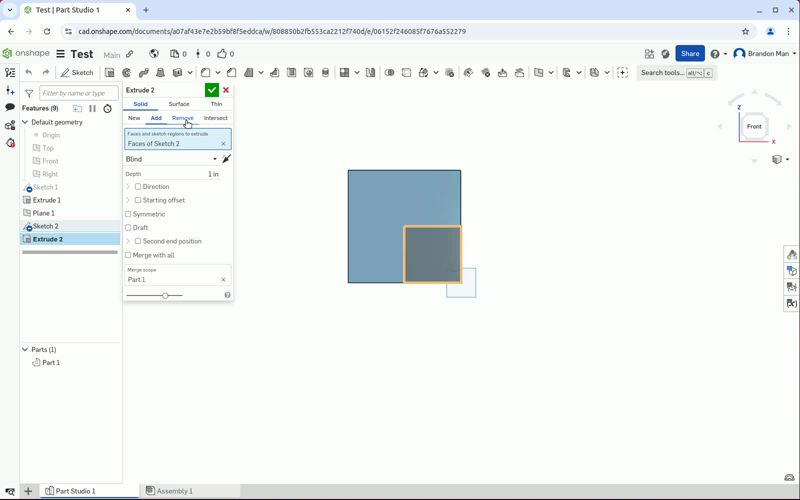
click(186, 120)
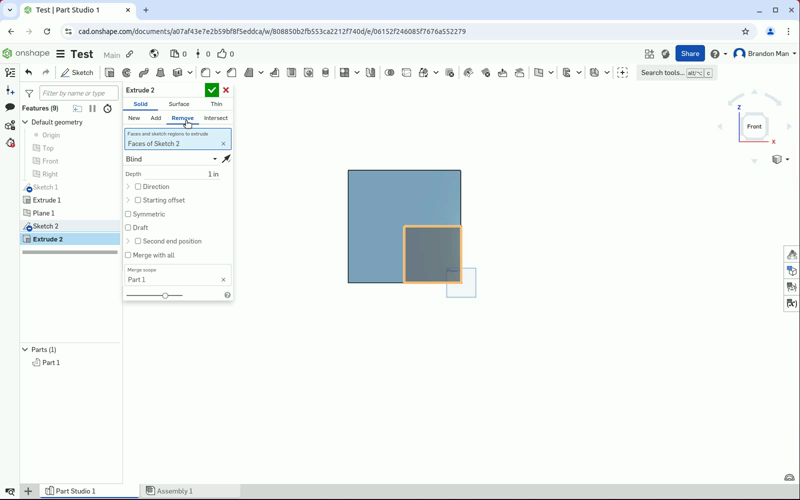
key(tab, 4)
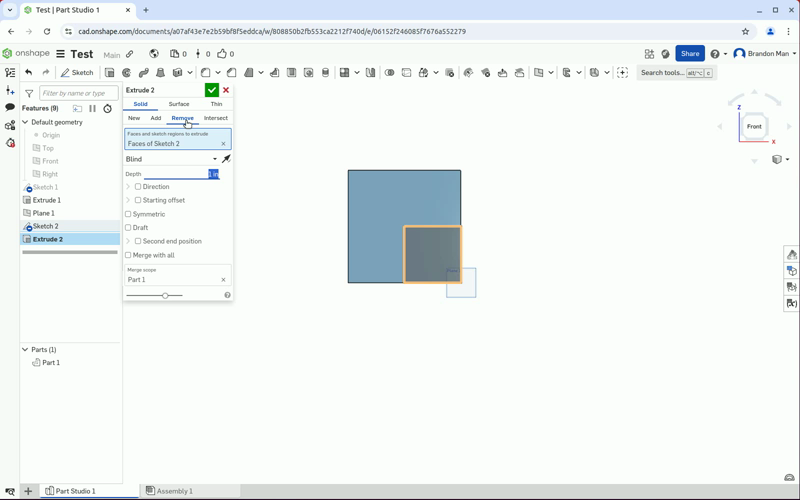
text(11.554)
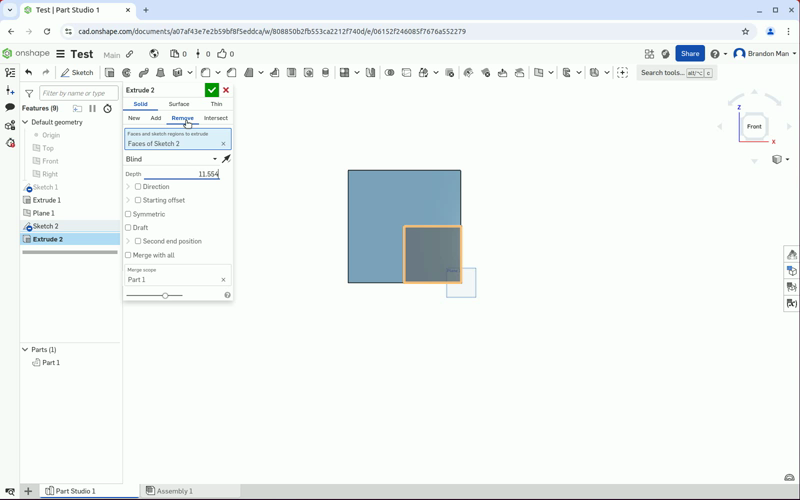
key(tab, 6)
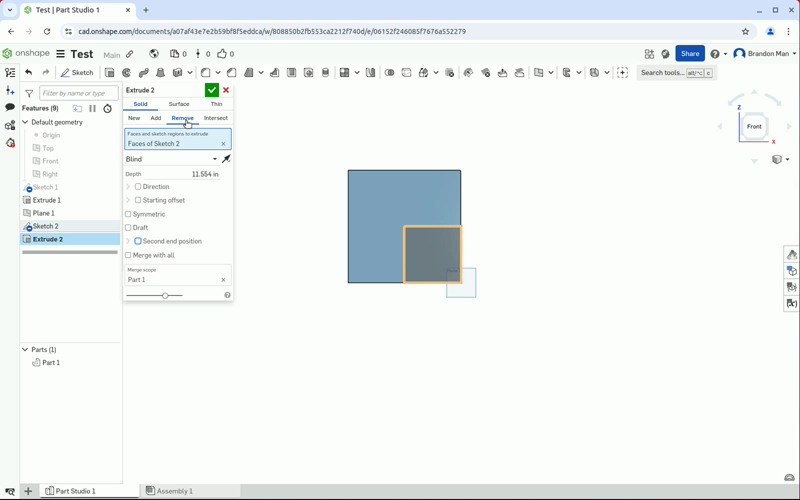
key(space)
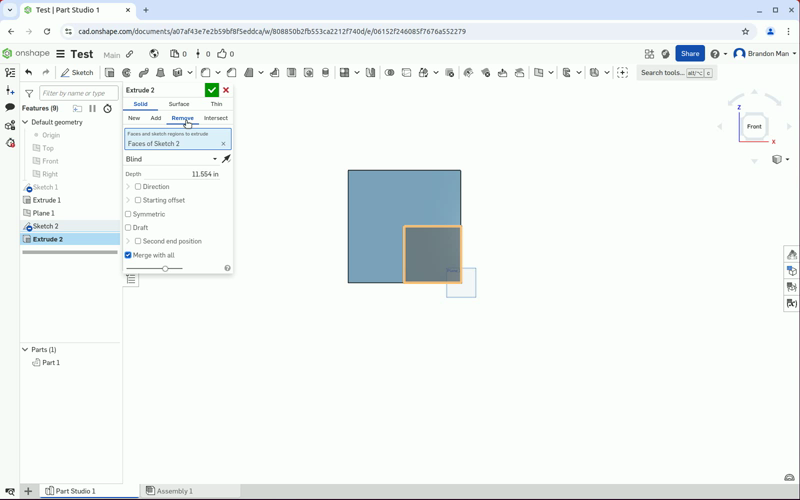
key(enter)
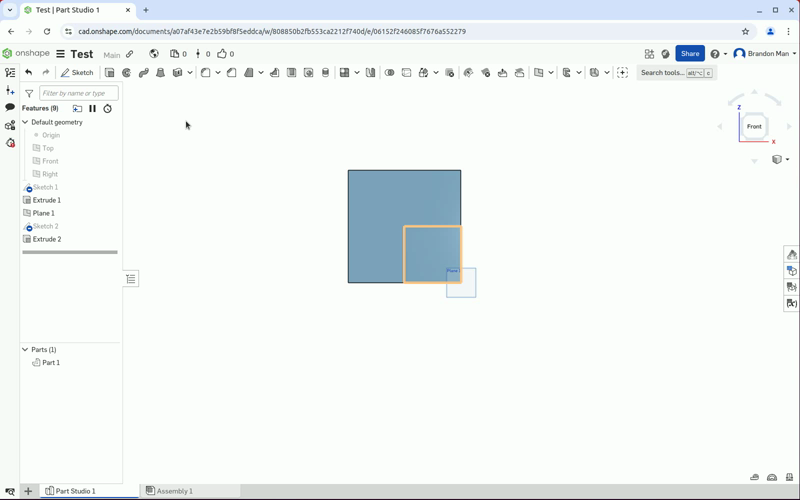
key(shift+h)
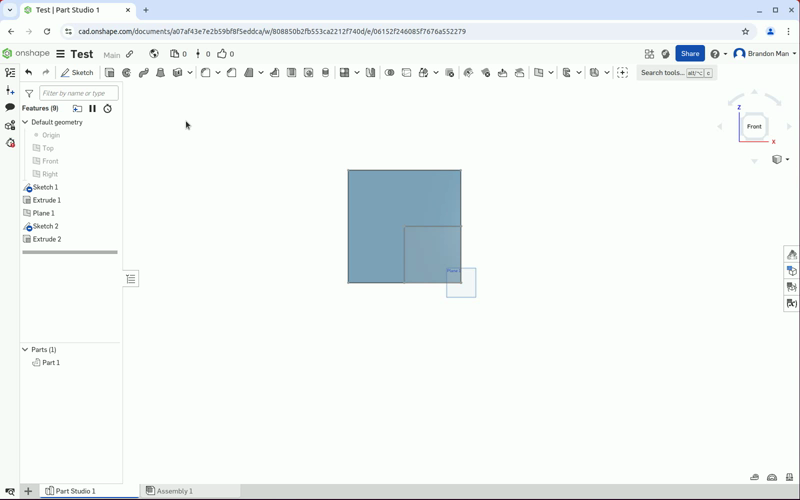
key(shift+h)
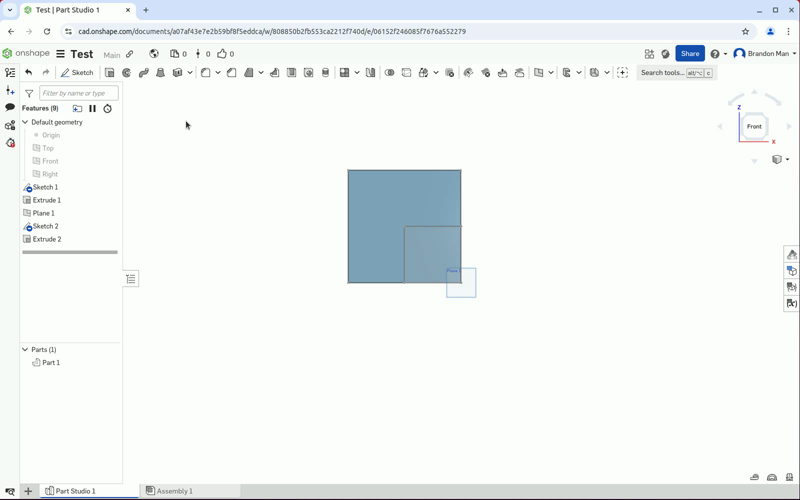
key(shift+7)
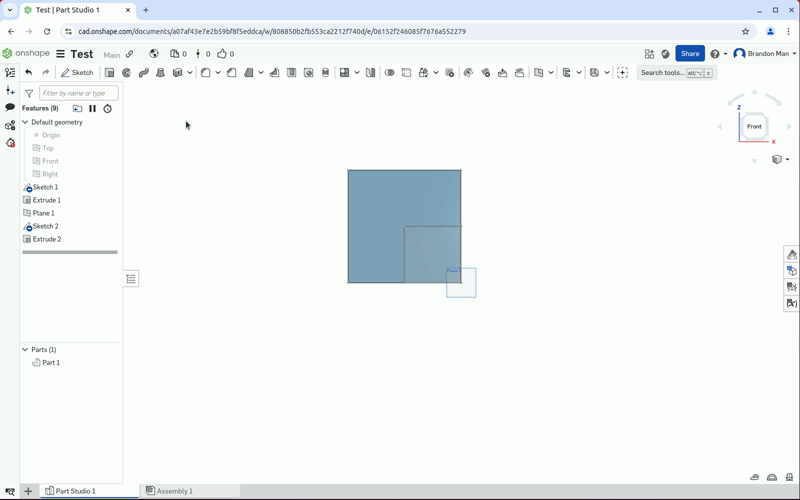
key(left, 2)
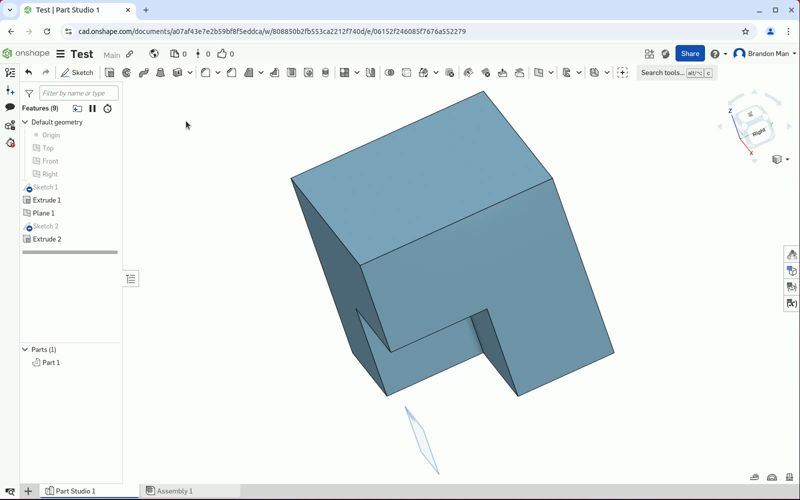
key(down, 2)
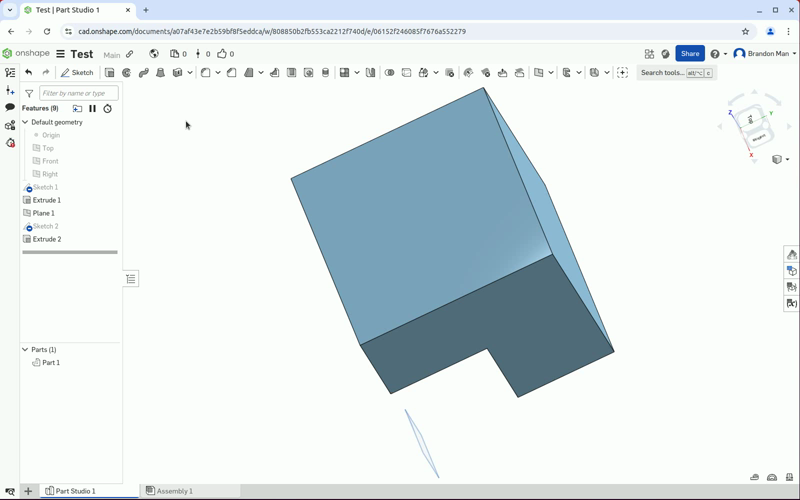
key(up, 2)
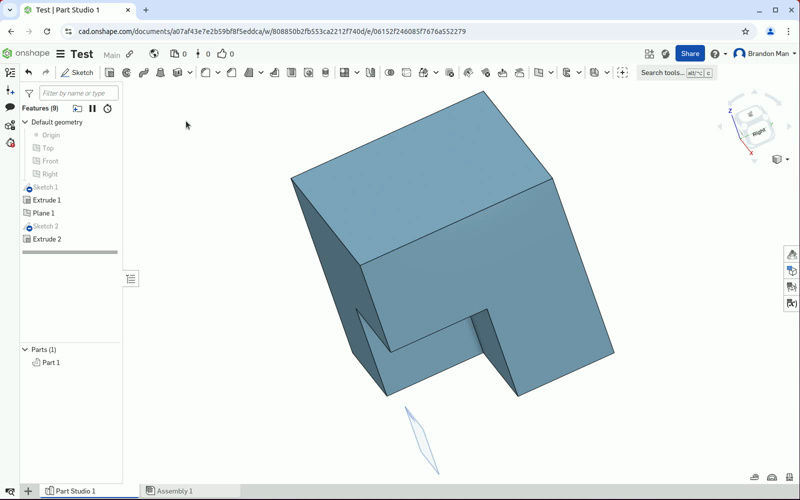
key(right, 2)
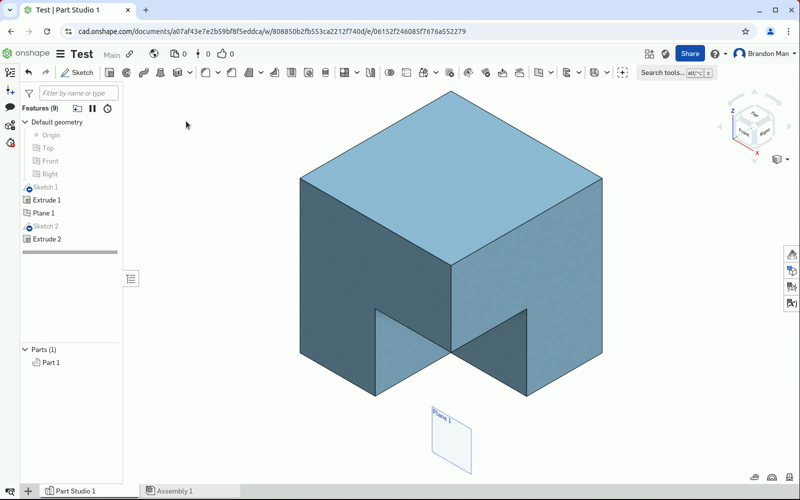
mouse_move(73, 189)
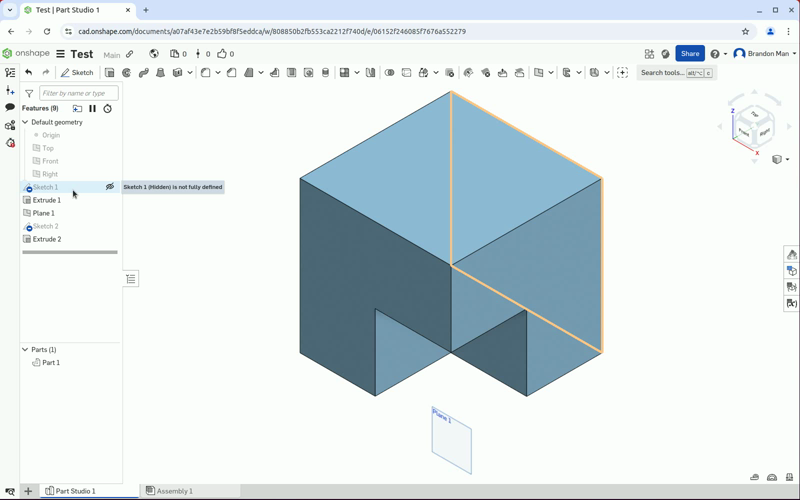
click(73, 189)